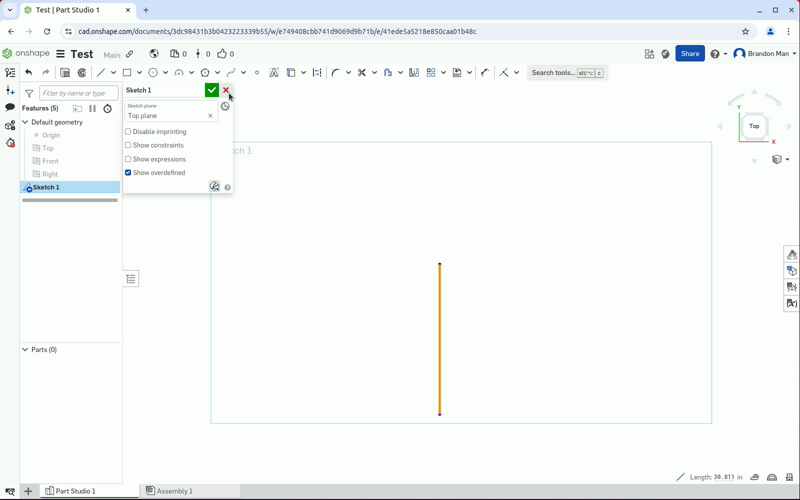
key(shift+h)
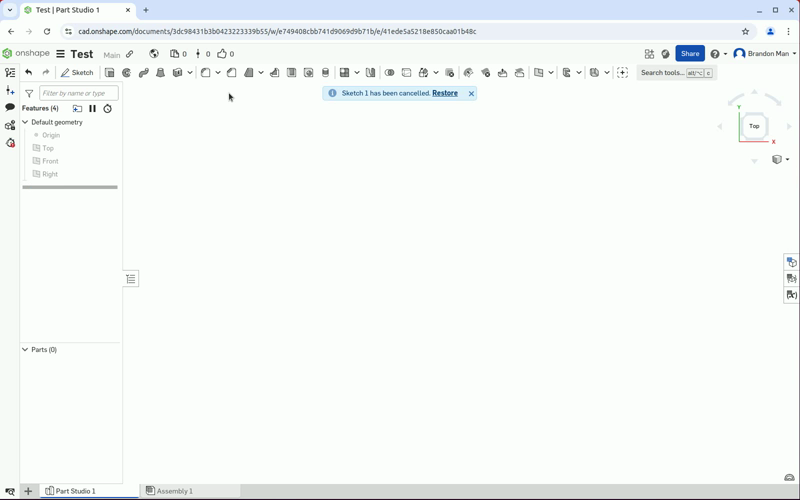
mouse_move(73, 352)
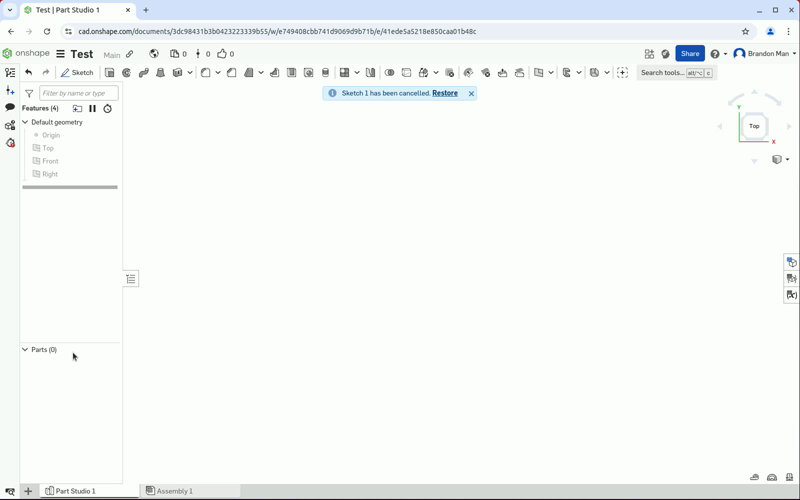
key(y)
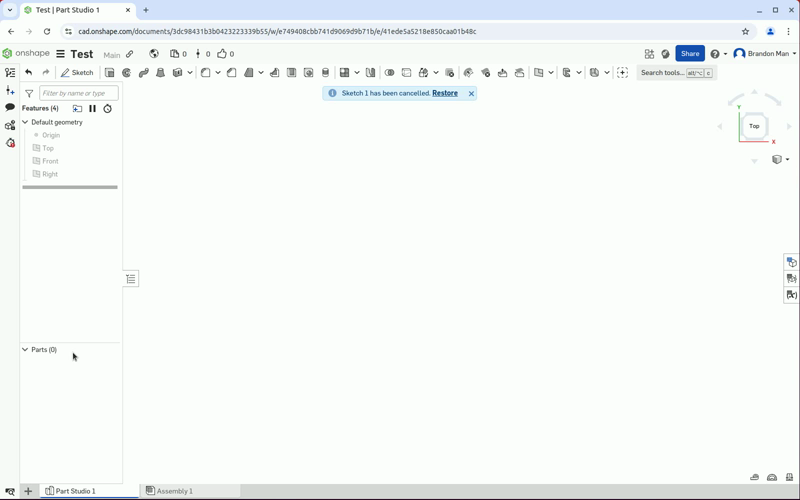
key(shift+p)
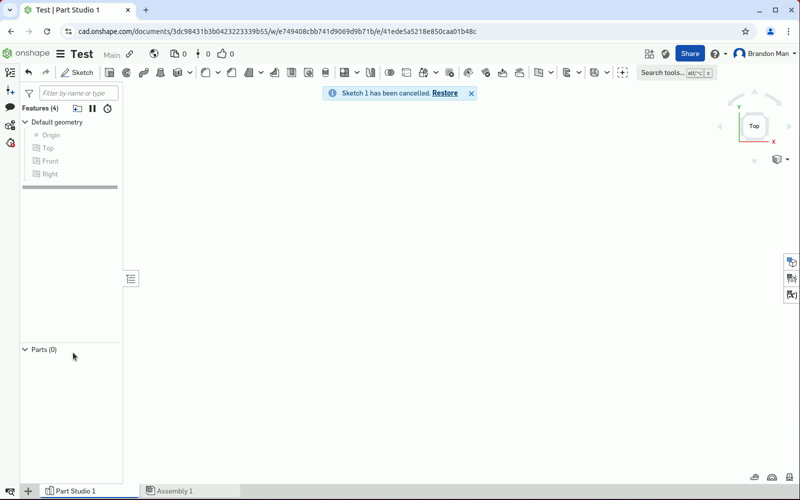
key(space)
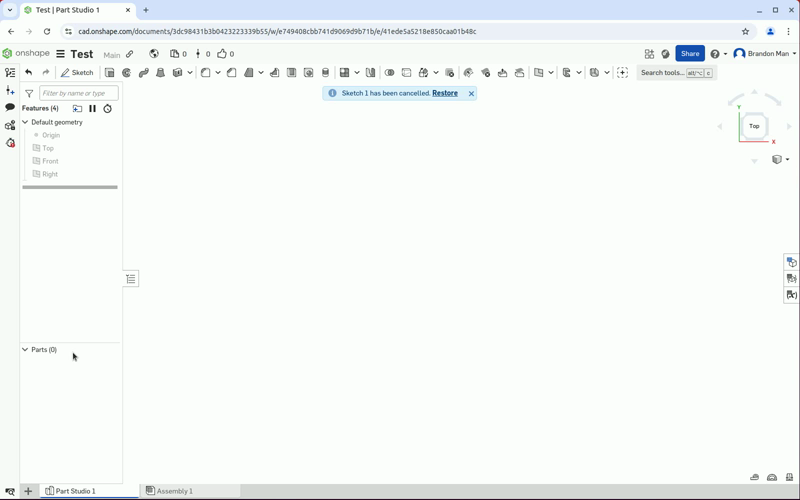
key_down(shift)
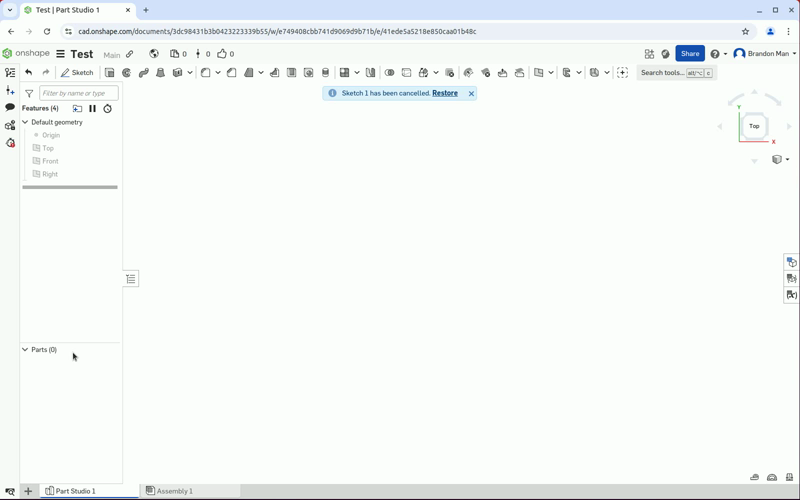
key(up)
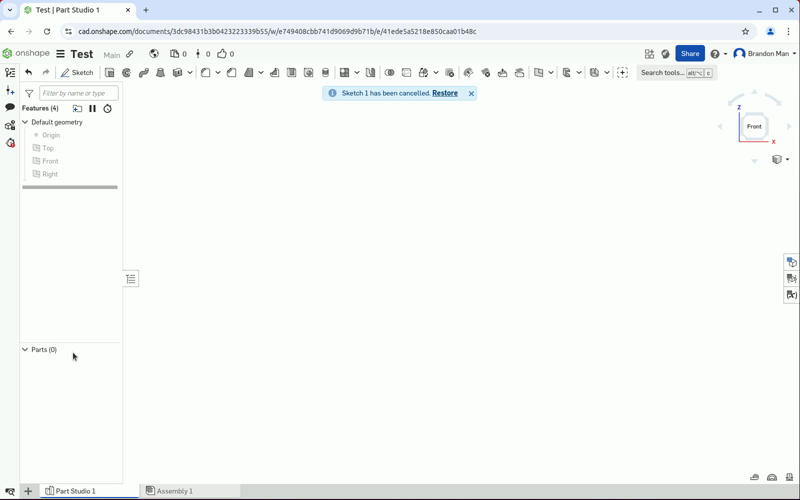
key_up(shift)
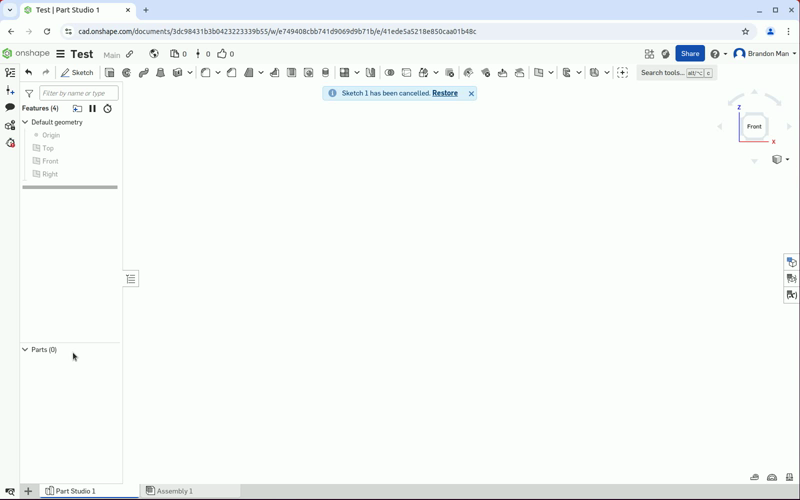
mouse_move(73, 352)
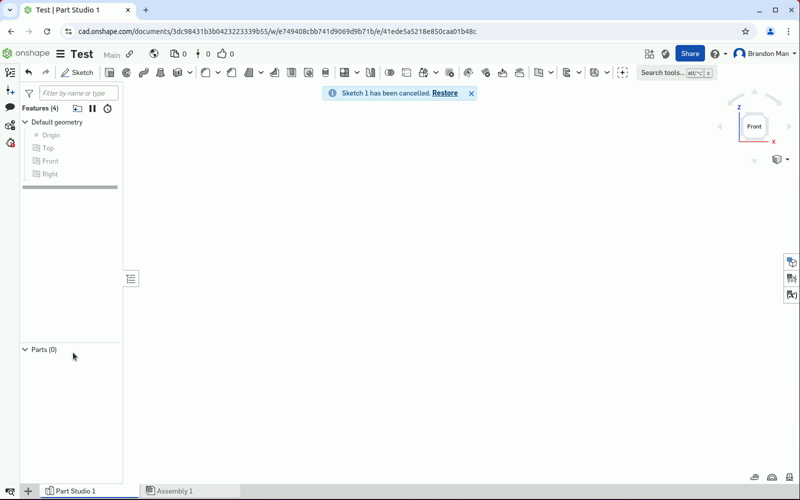
key(shift+y)
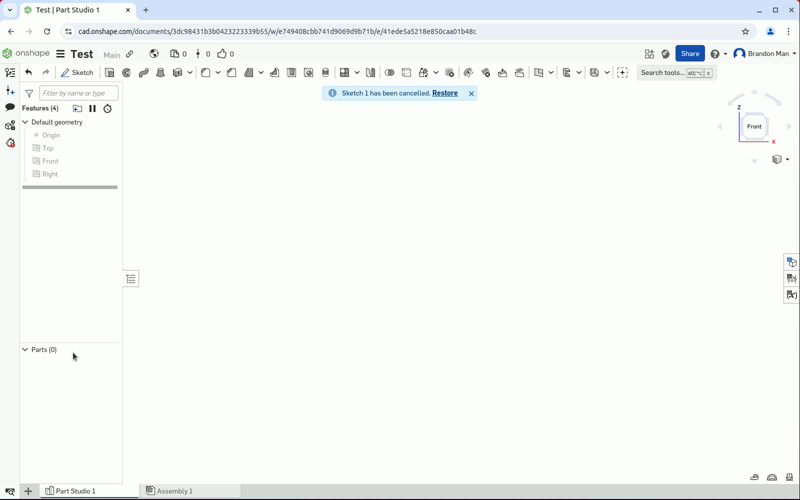
key(shift+s)
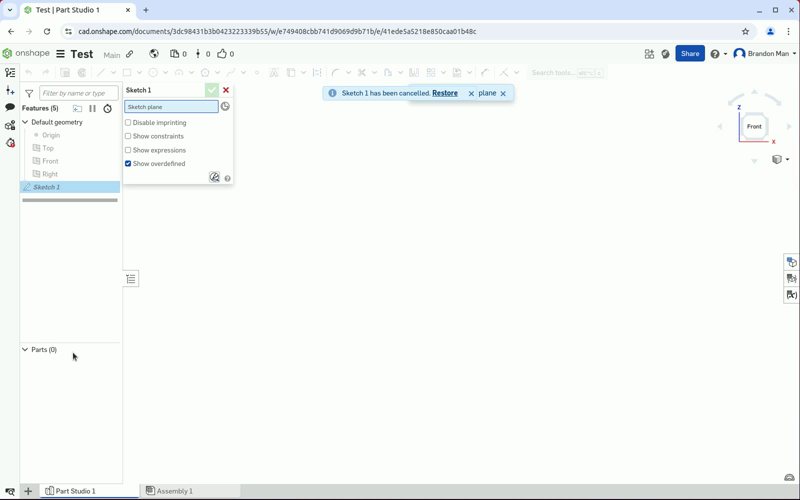
mouse_move(73, 163)
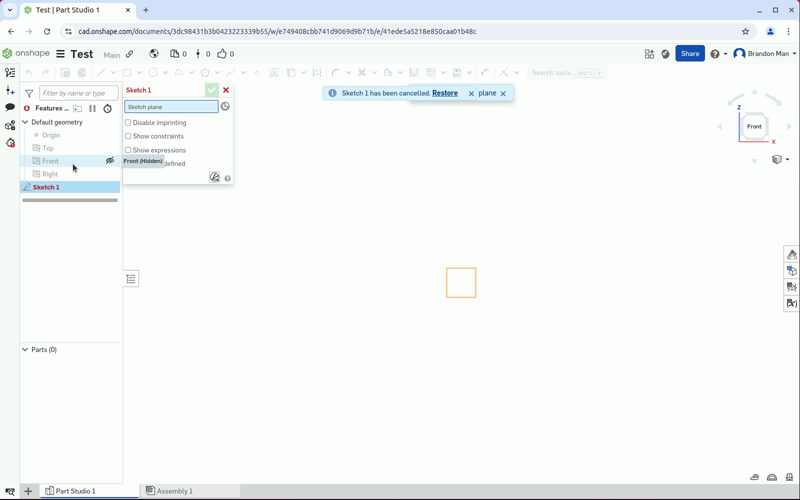
click(73, 163)
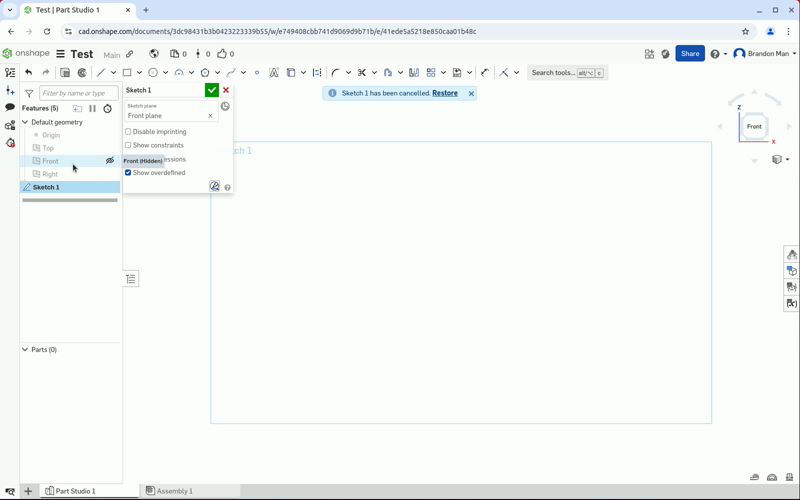
mouse_move(73, 352)
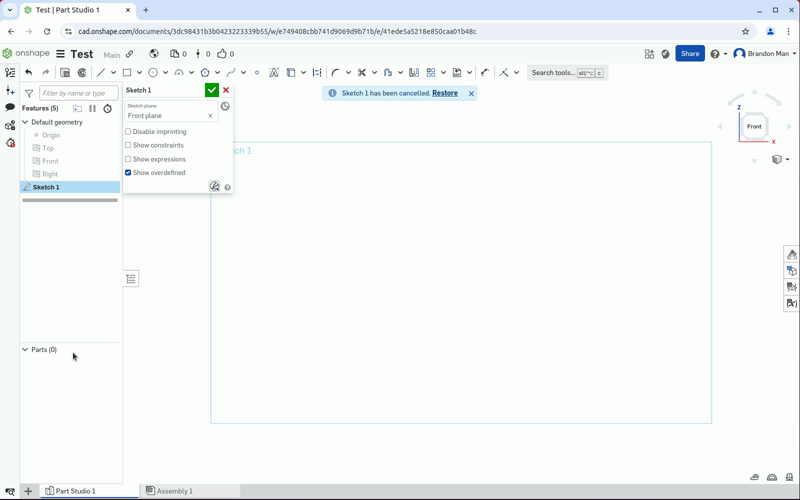
key(y)
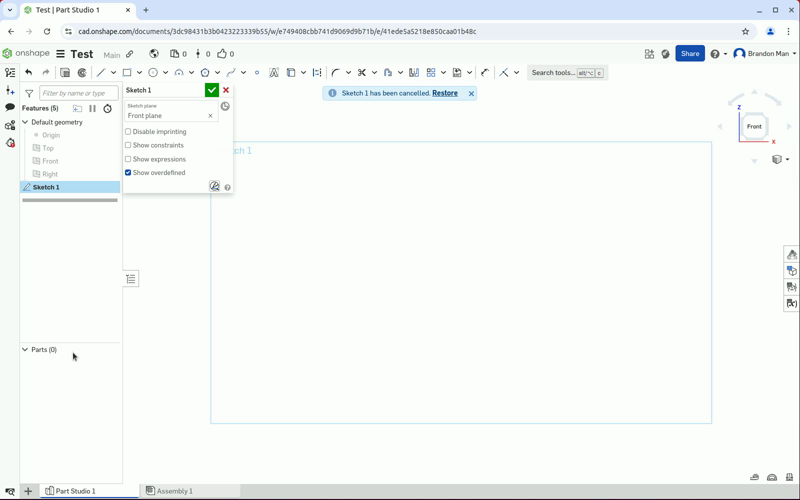
key(l)
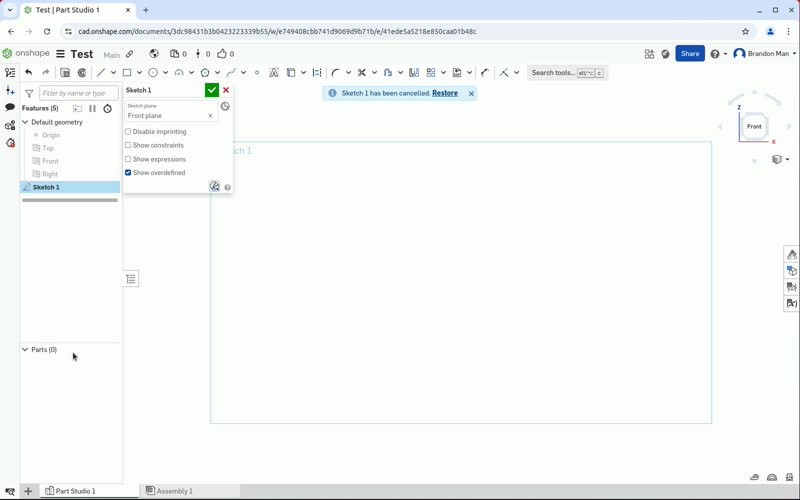
key_down(shift)
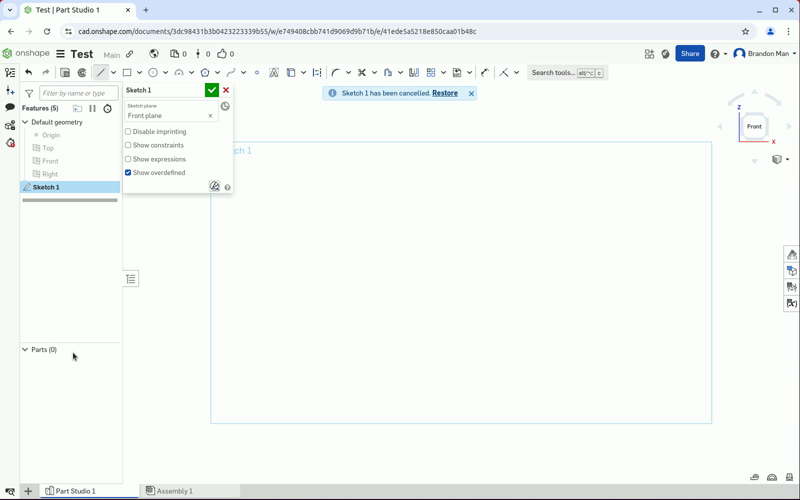
mouse_move(452, 291)
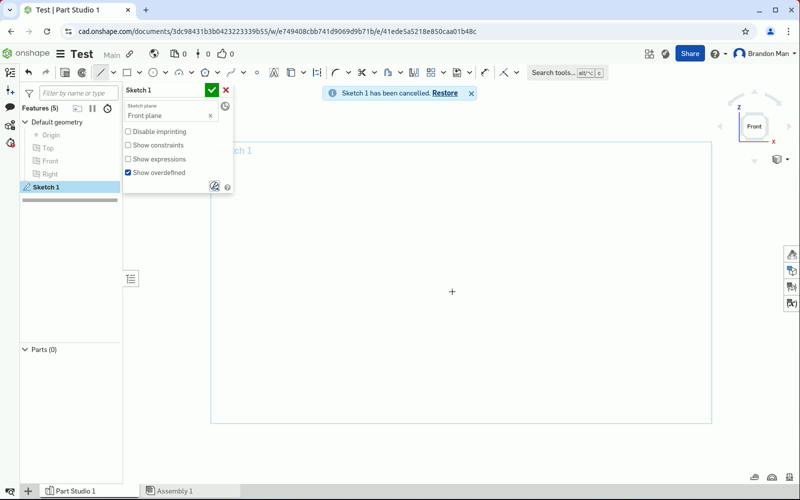
click(452, 291)
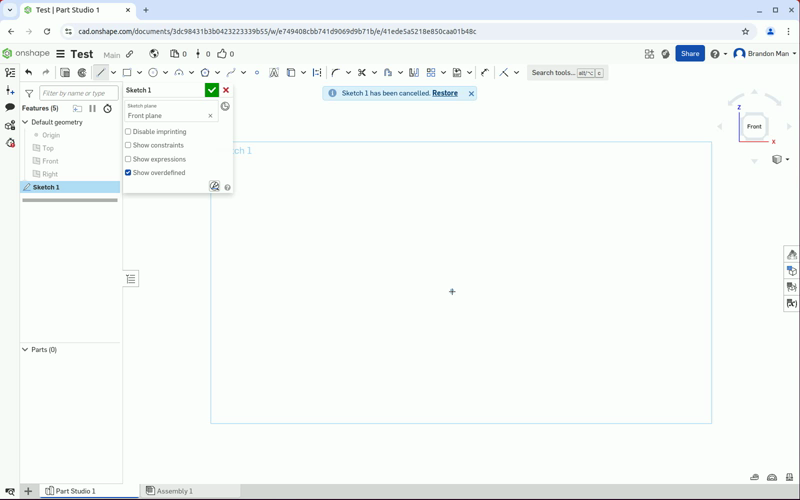
key_up(shift)
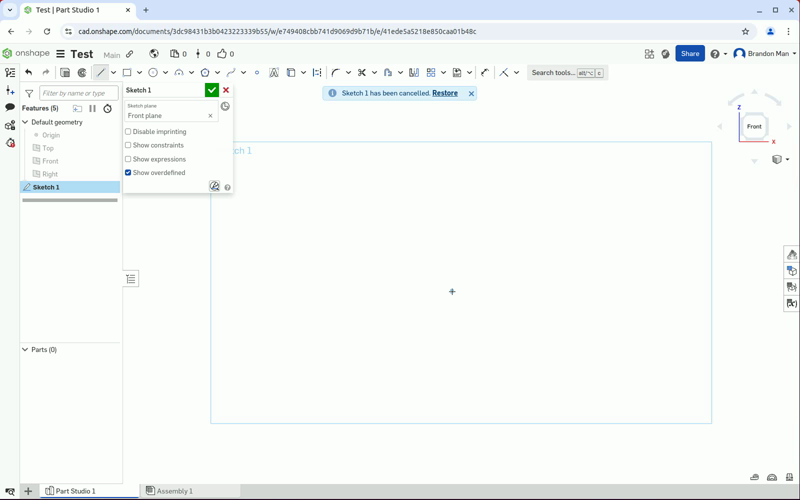
key_down(shift)
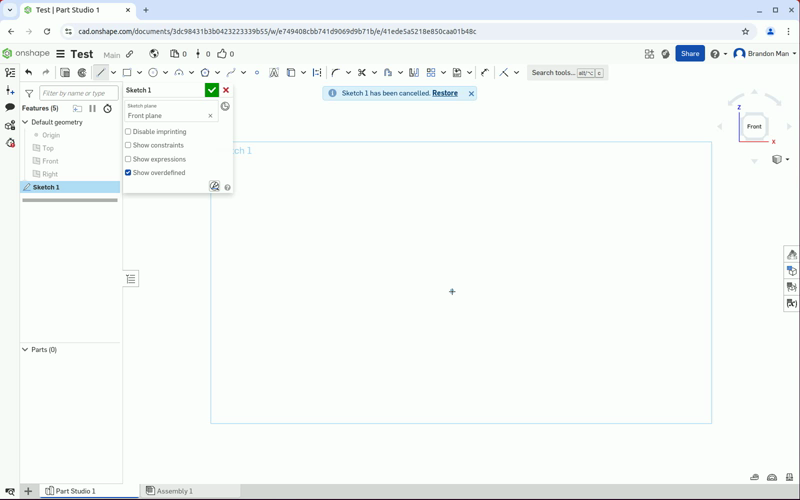
mouse_move(482, 291)
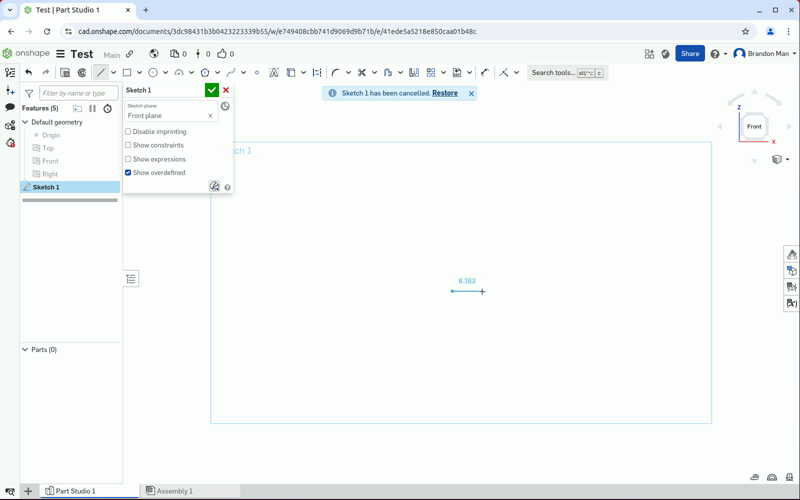
mouse_move(468, 291)
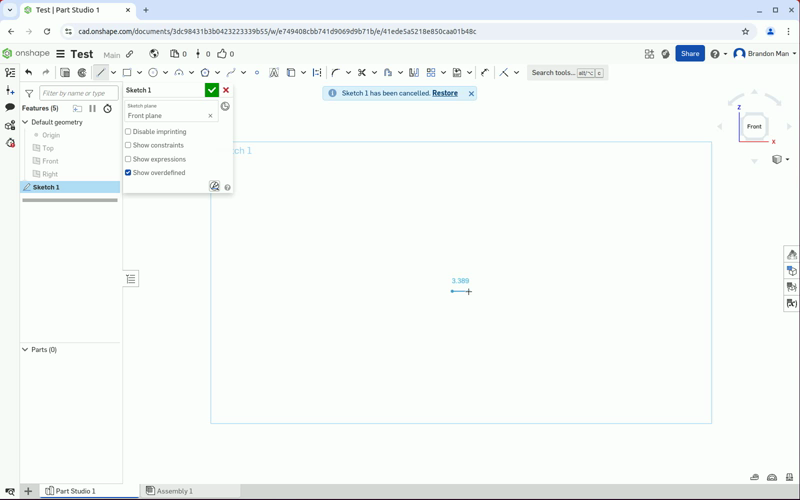
click(468, 291)
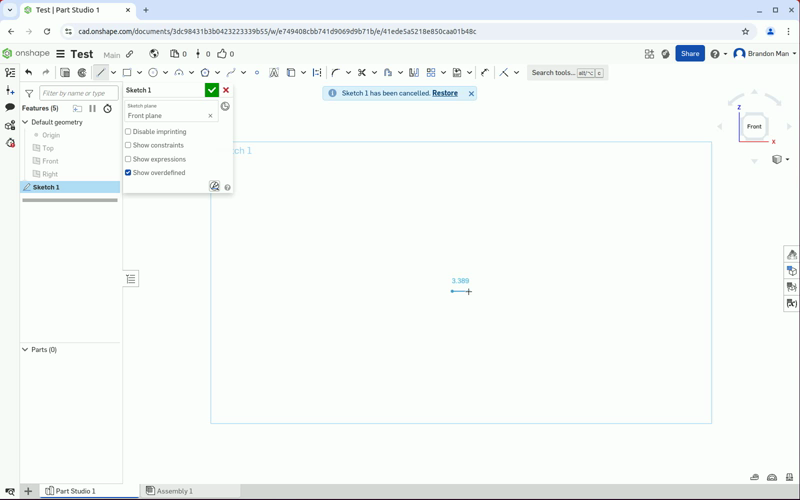
key_up(shift)
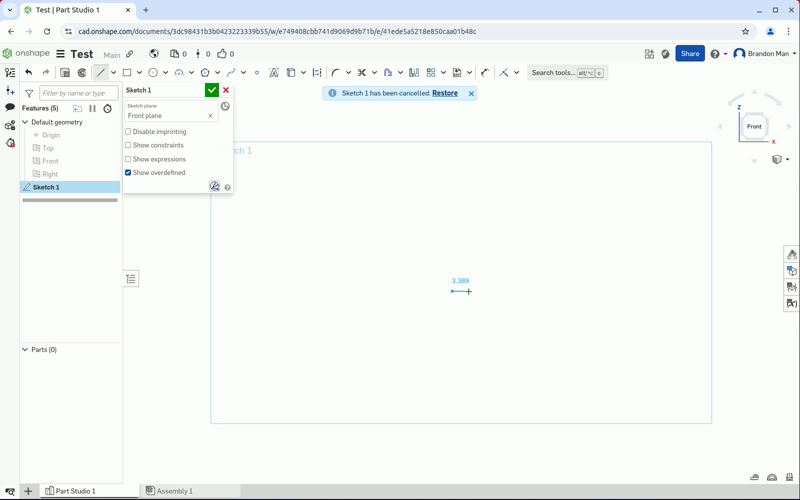
key_down(shift)
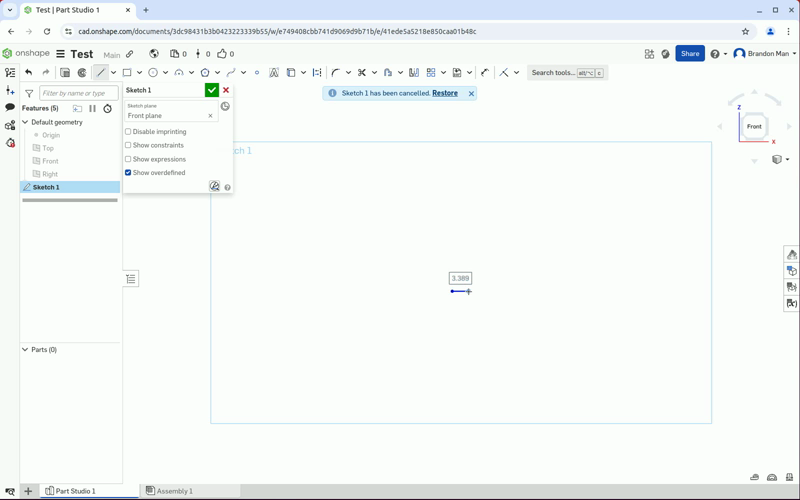
mouse_move(498, 291)
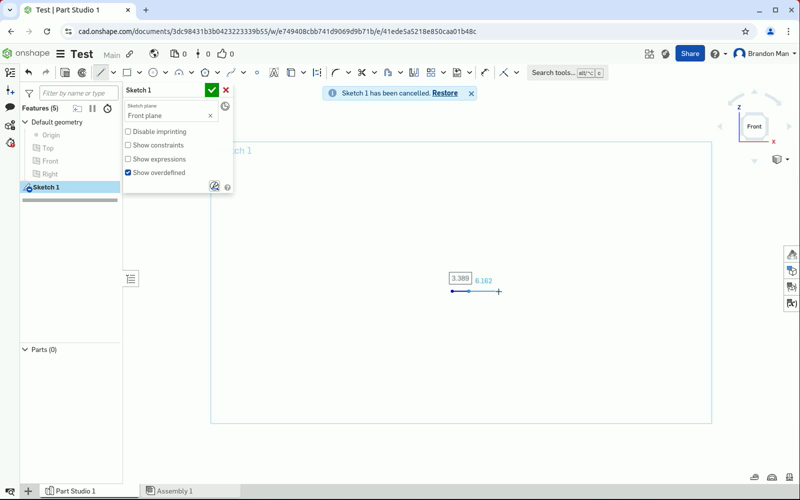
mouse_move(468, 274)
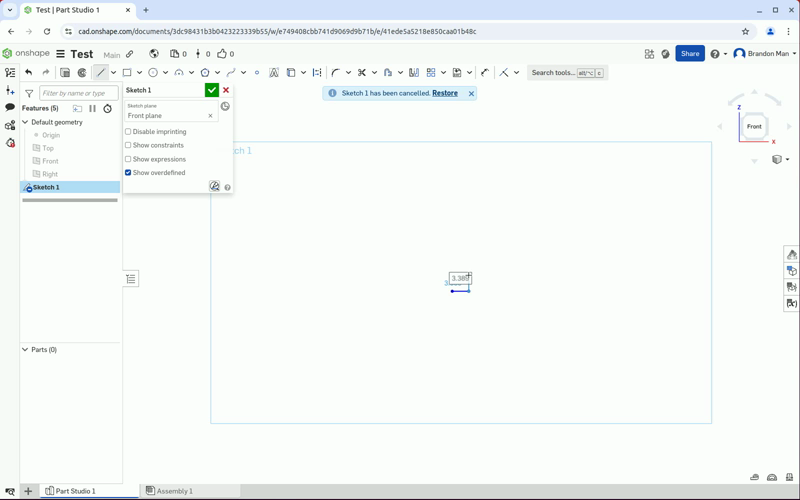
click(468, 274)
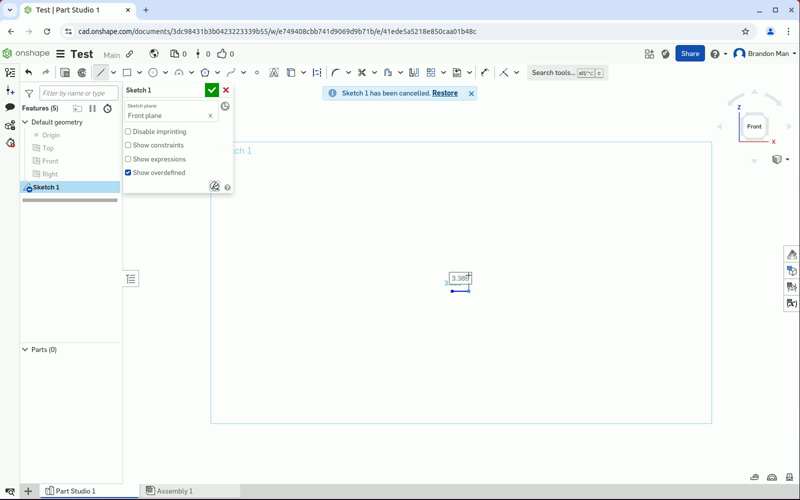
key_up(shift)
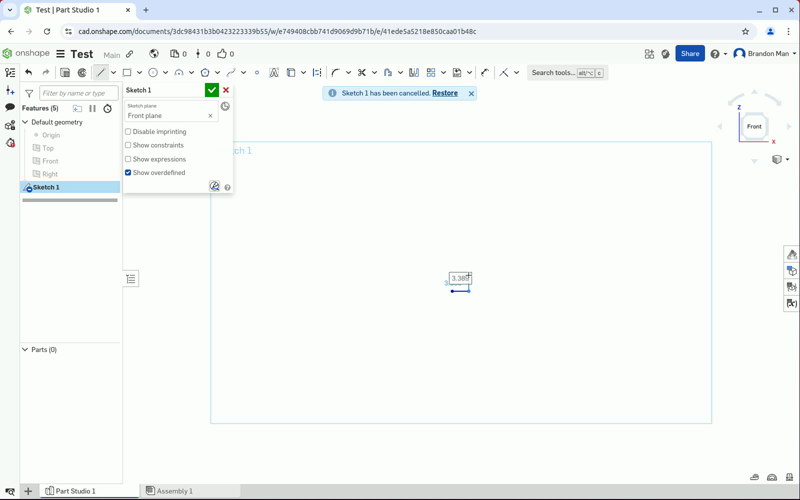
key_down(shift)
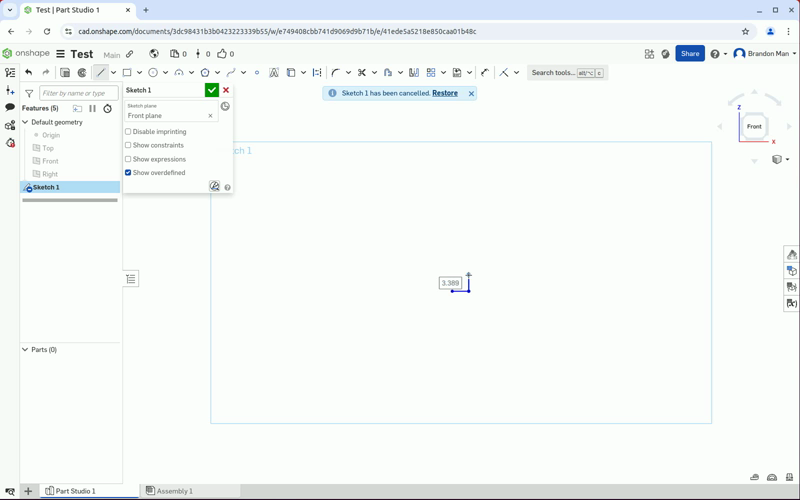
mouse_move(498, 274)
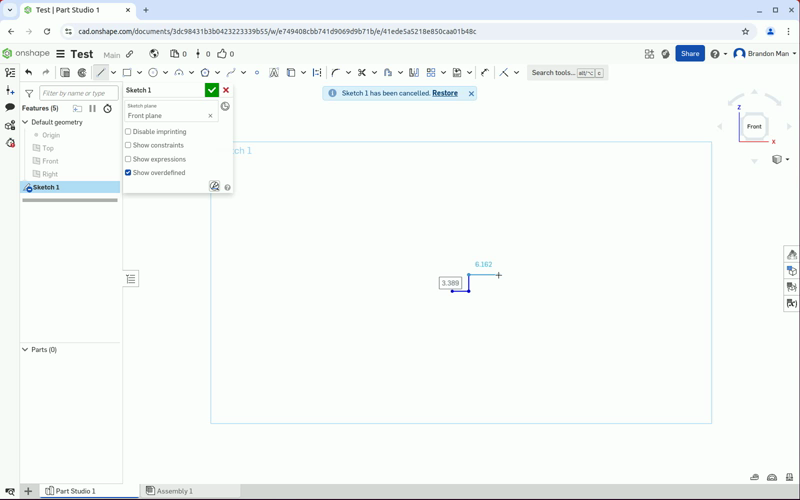
mouse_move(452, 274)
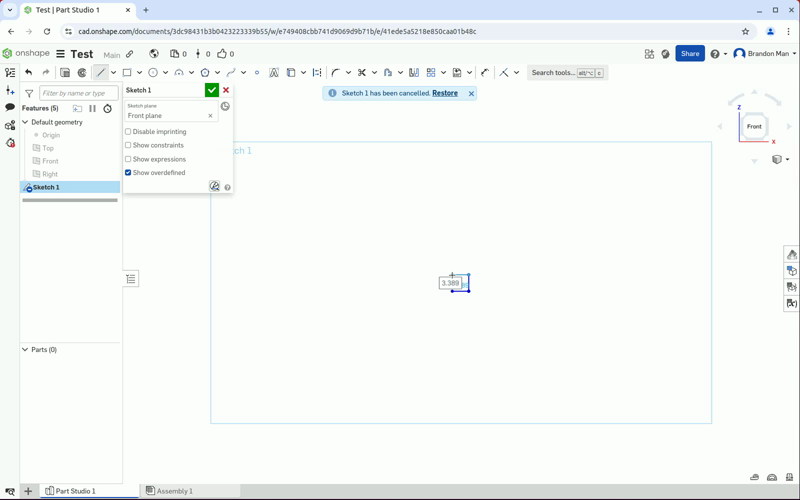
click(452, 274)
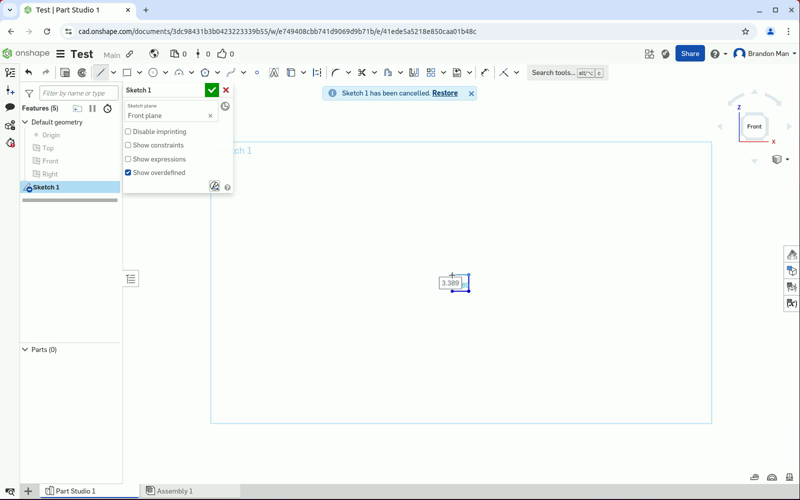
key_up(shift)
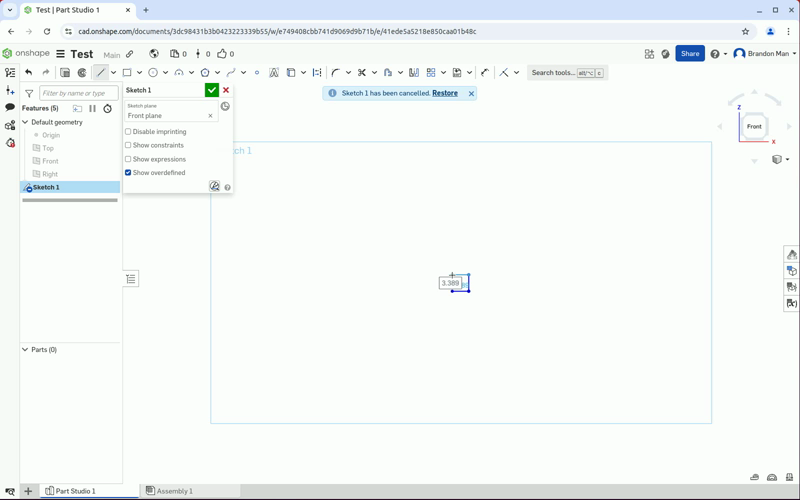
mouse_move(482, 274)
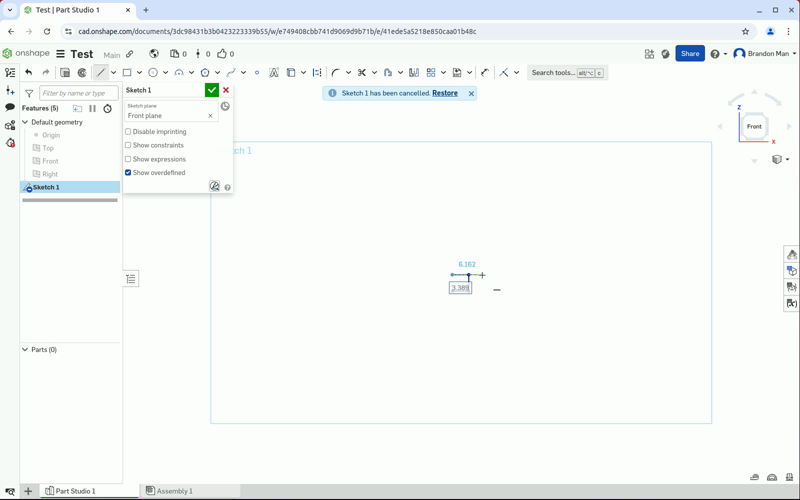
key_down(shift)
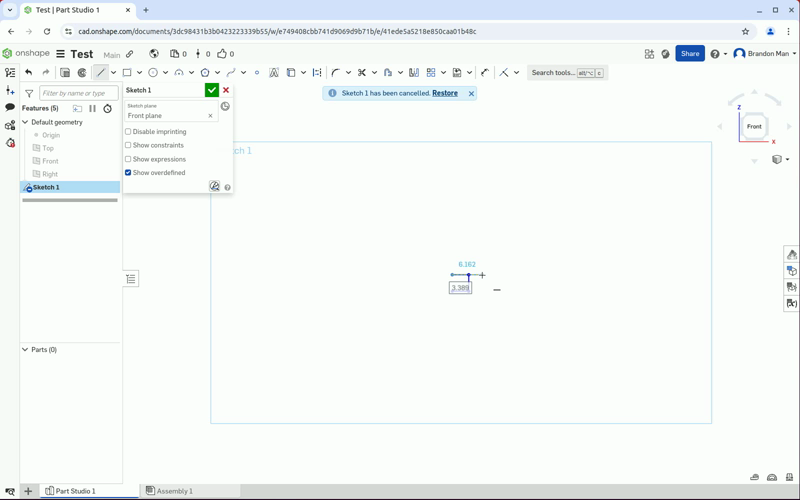
mouse_move(452, 291)
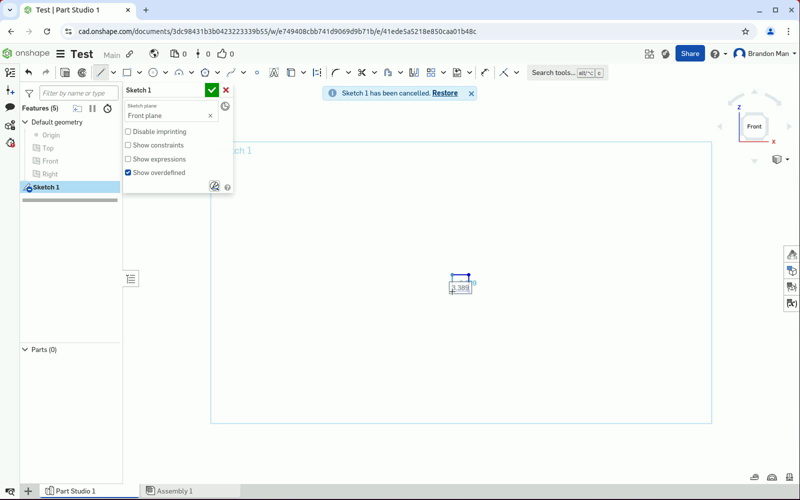
key_up(shift)
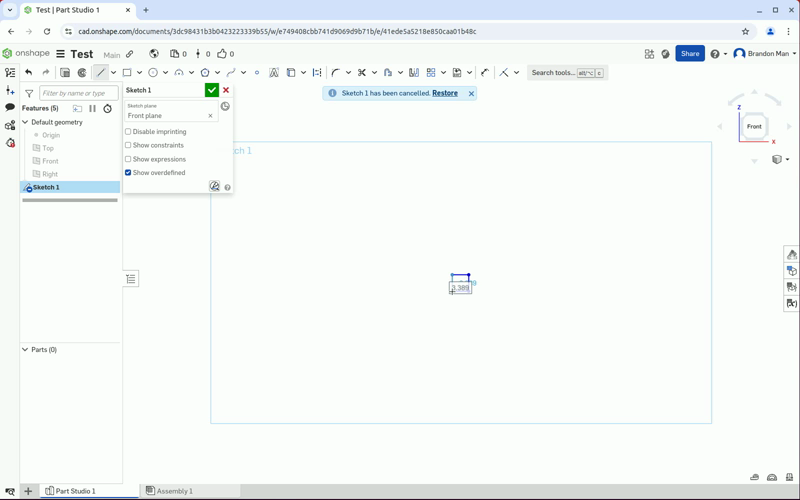
click(452, 291)
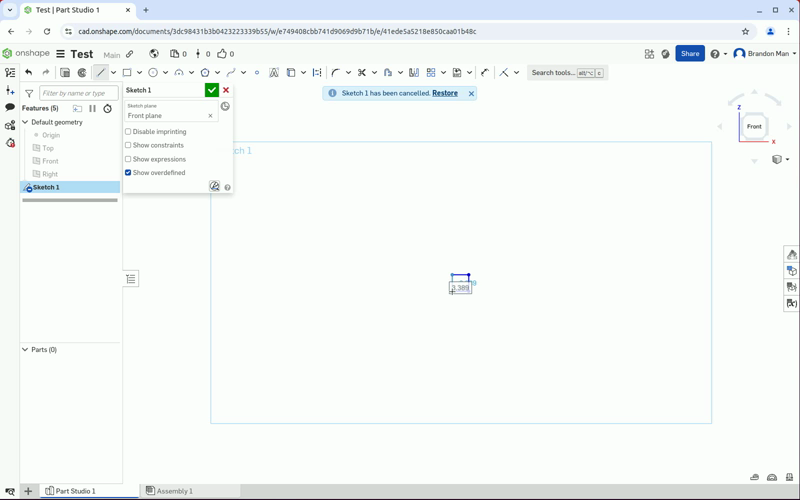
key(esc)
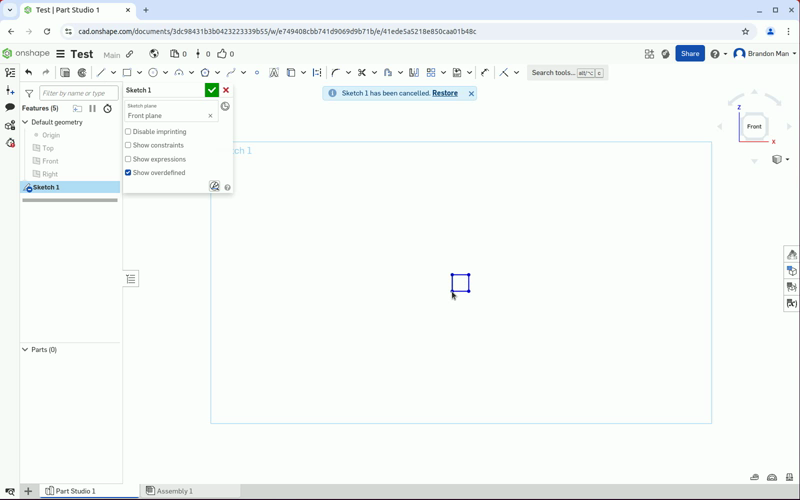
mouse_move(467, 279)
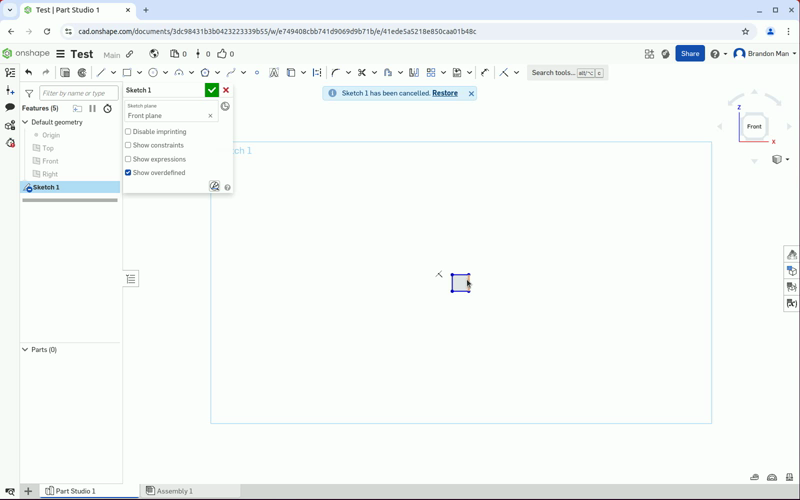
scroll(6)
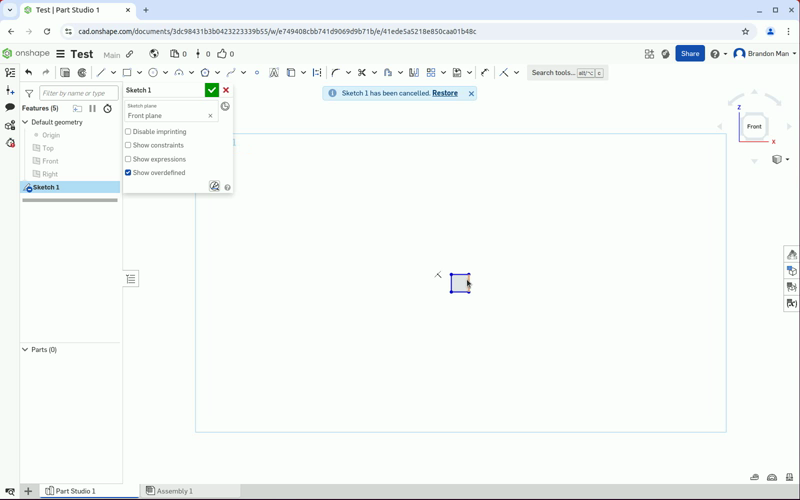
scroll(6)
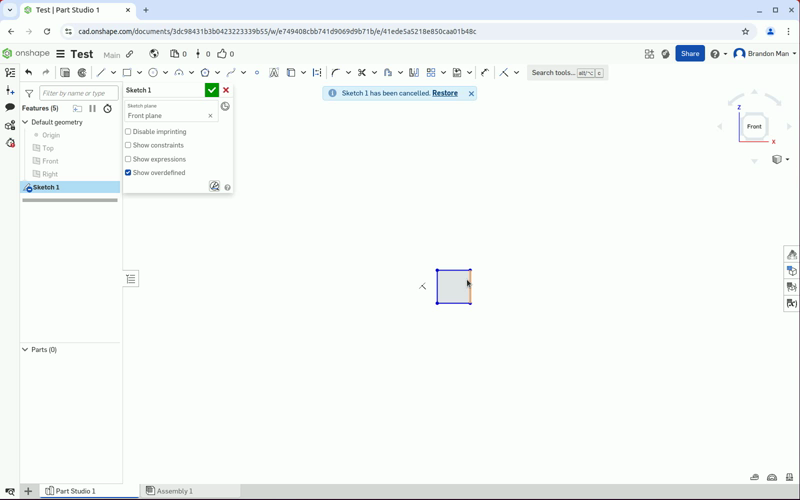
scroll(6)
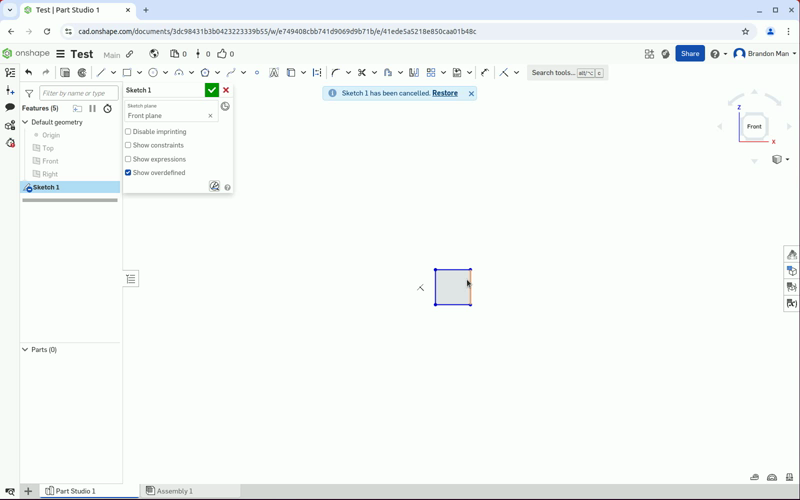
scroll(6)
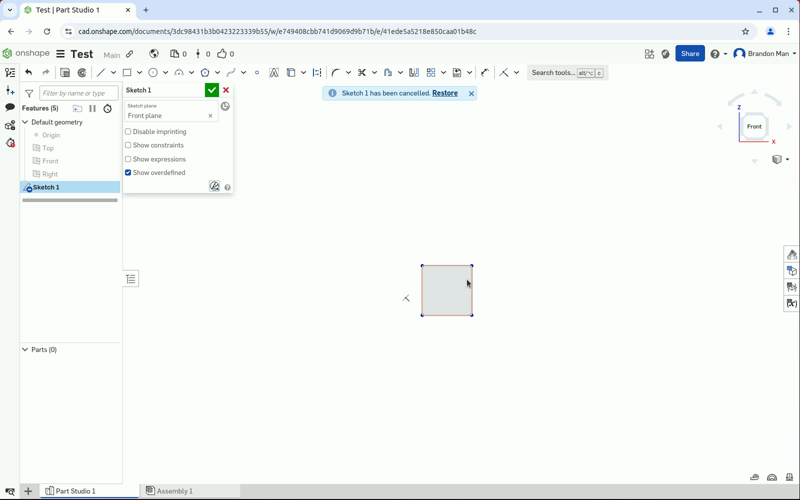
scroll(6)
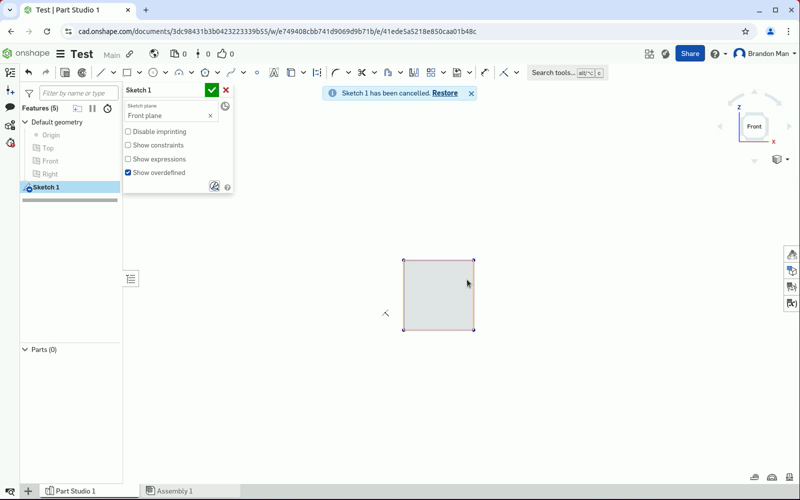
scroll(6)
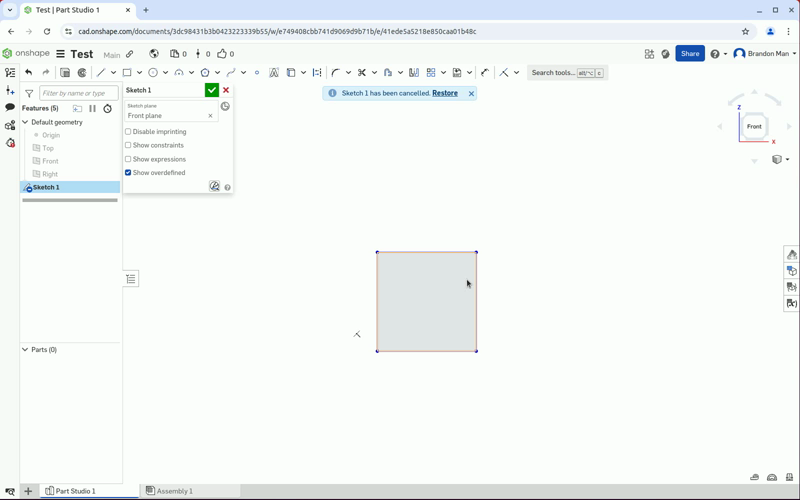
scroll(6)
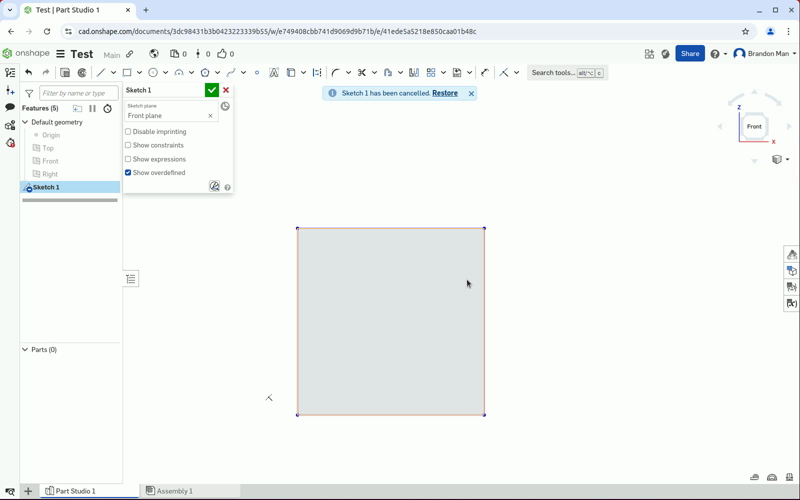
click(467, 279)
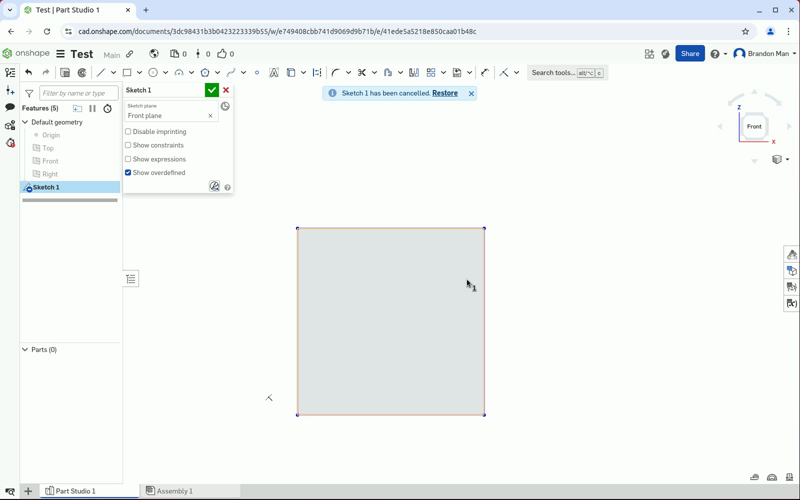
scroll(-6)
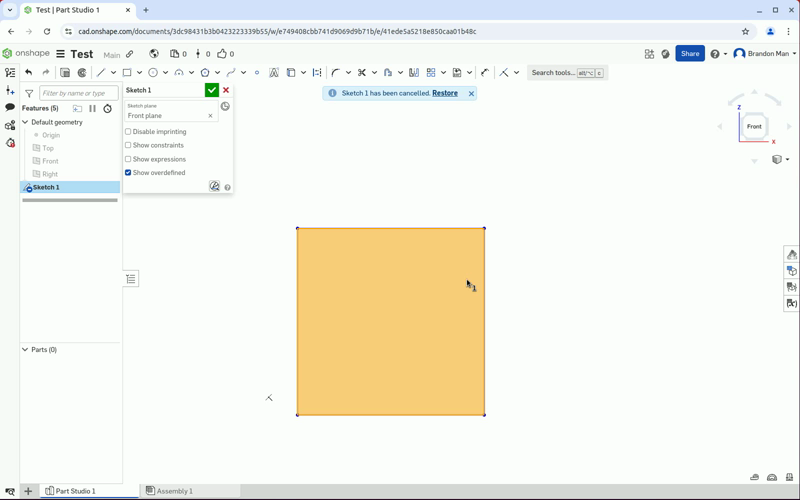
scroll(-6)
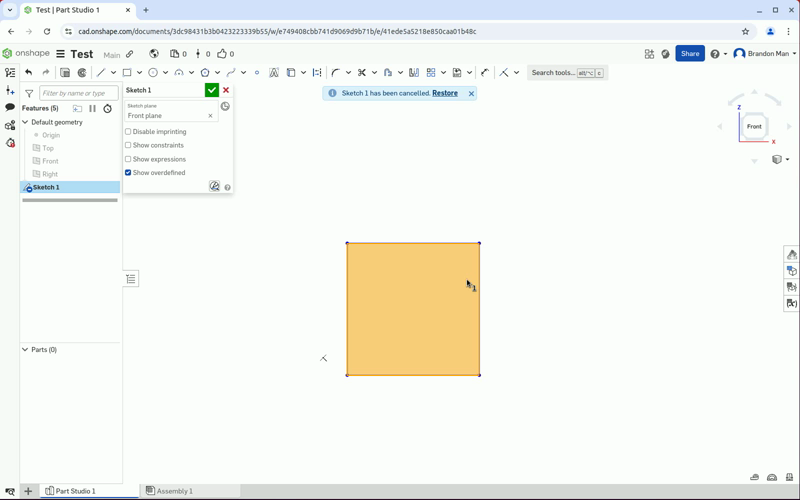
scroll(-6)
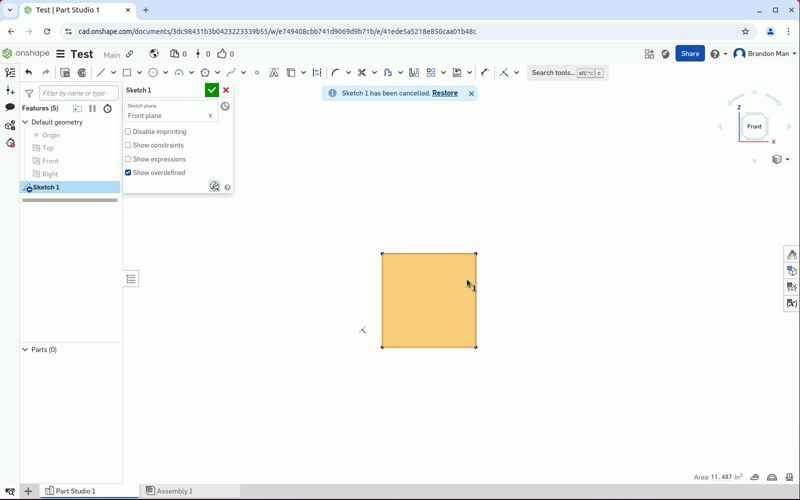
scroll(-6)
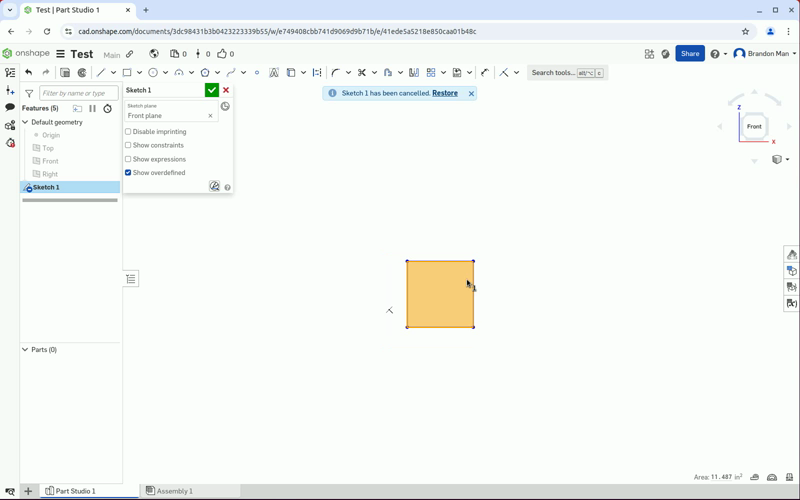
scroll(-6)
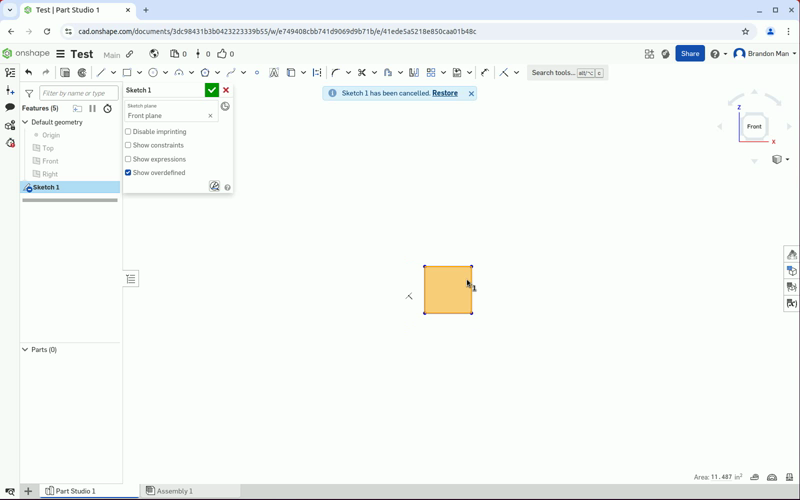
scroll(-6)
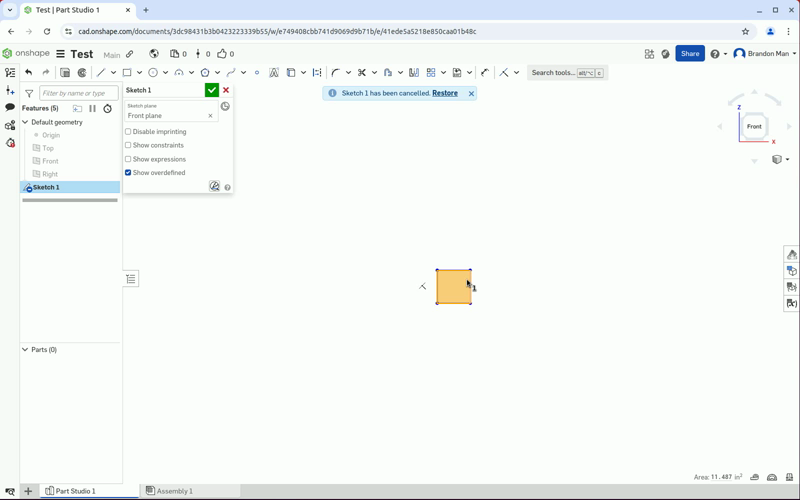
scroll(-6)
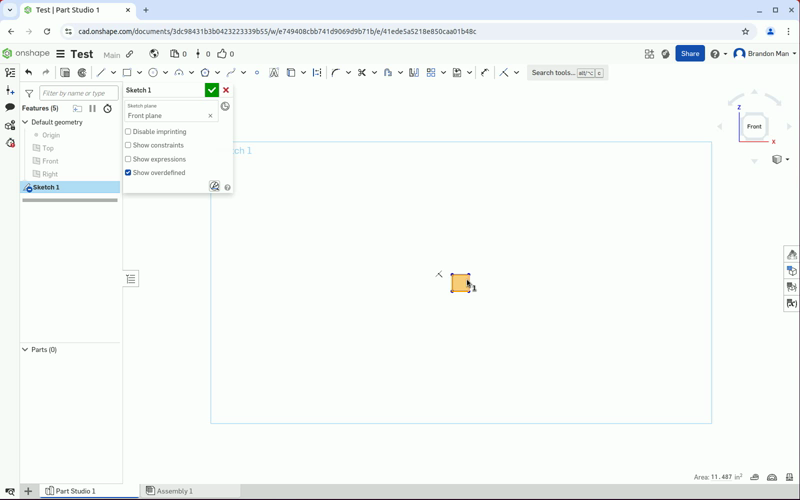
mouse_move(73, 352)
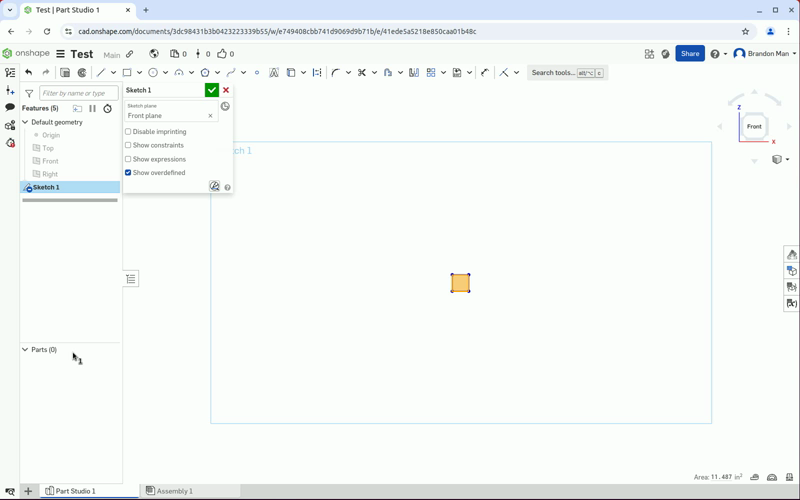
key(shift+y)
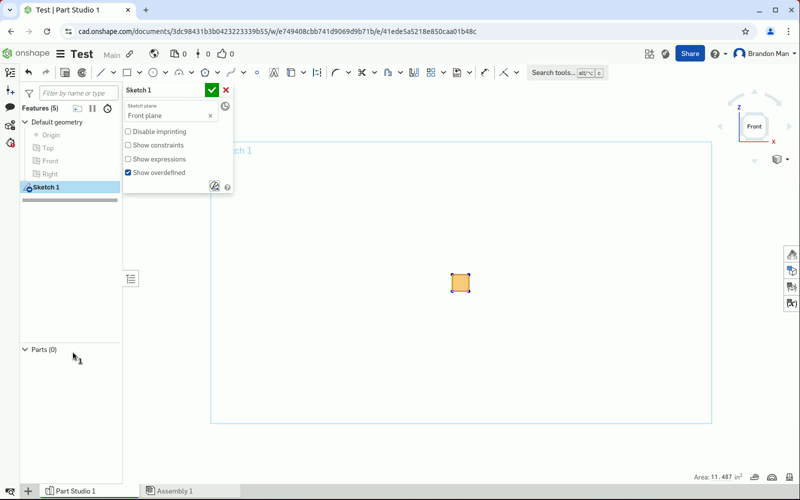
key(shift+e)
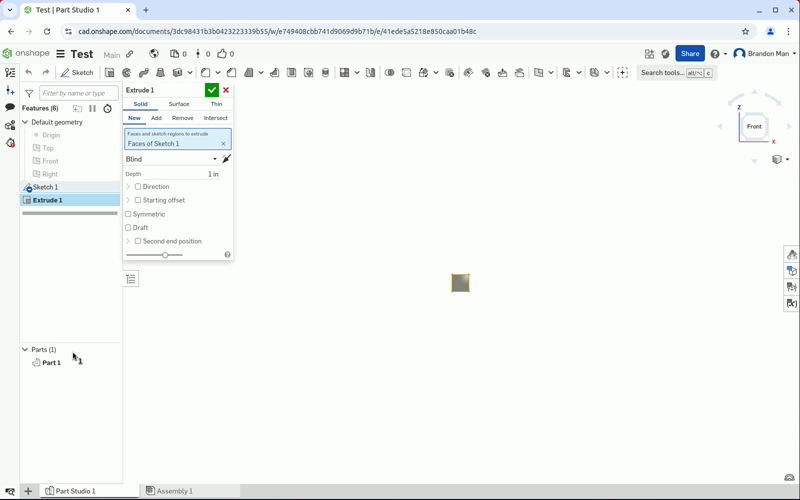
mouse_move(143, 106)
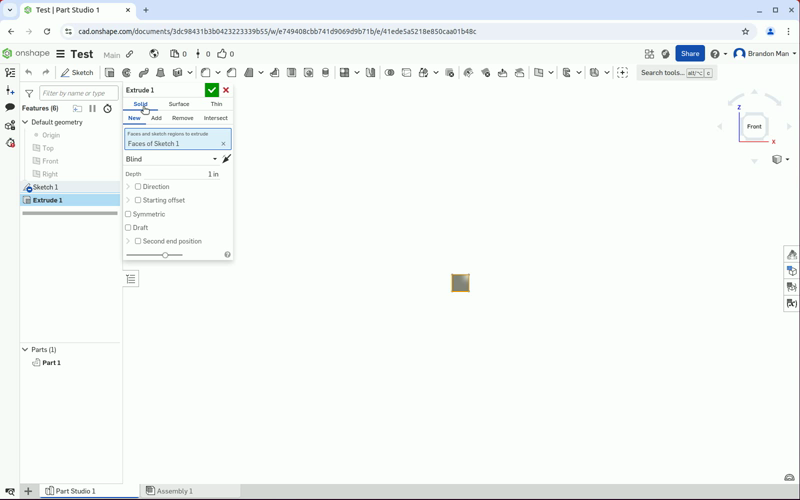
click(143, 106)
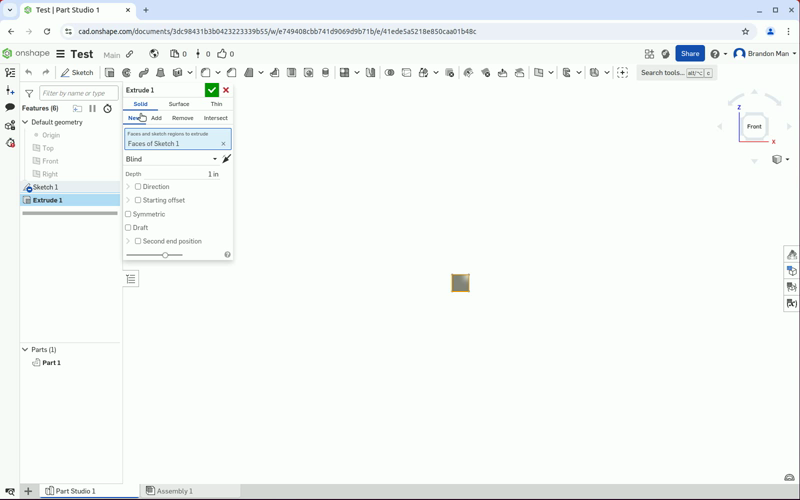
mouse_move(137, 120)
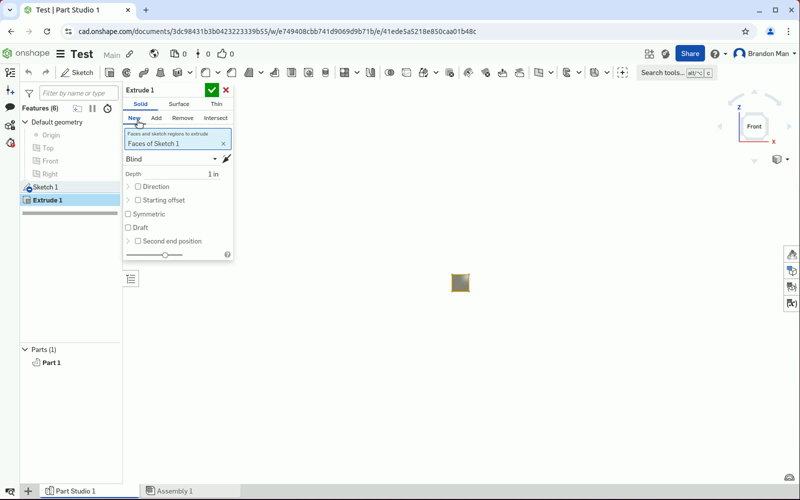
click(137, 120)
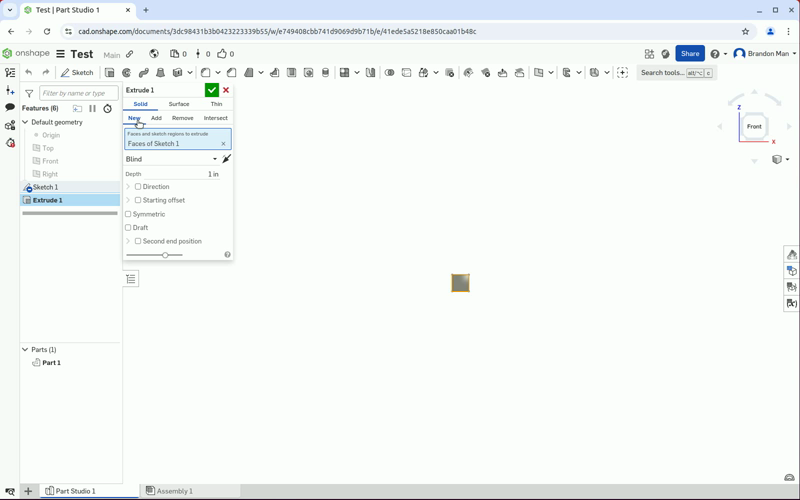
key(tab, 4)
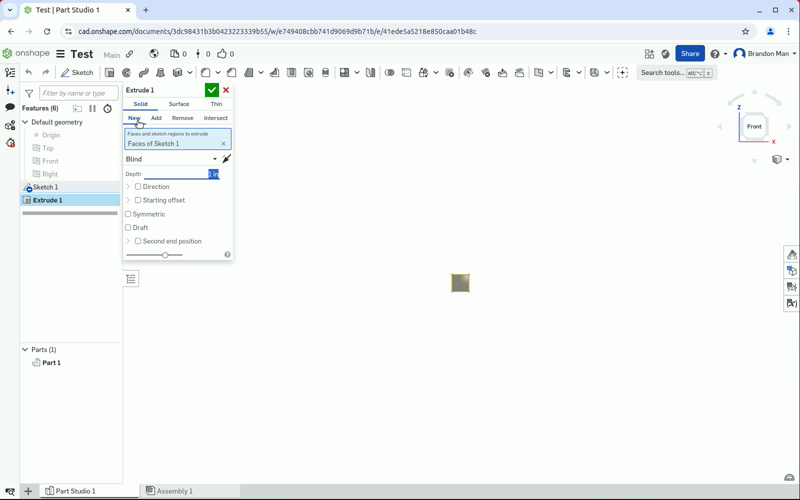
text(0.241)
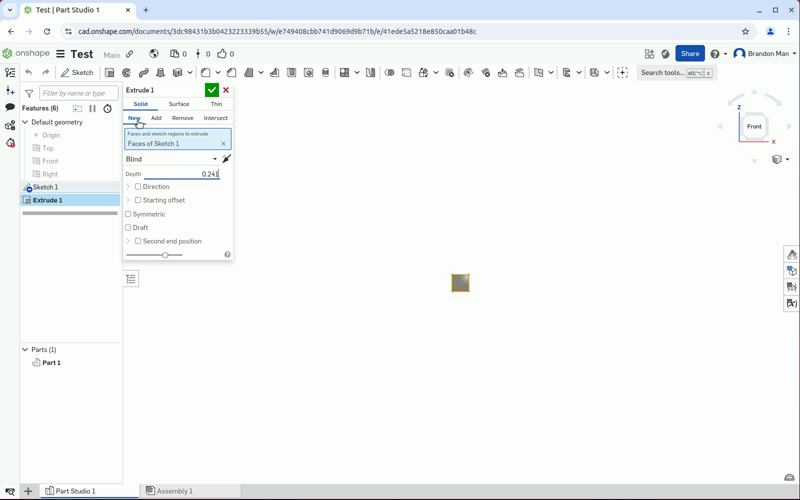
key(enter)
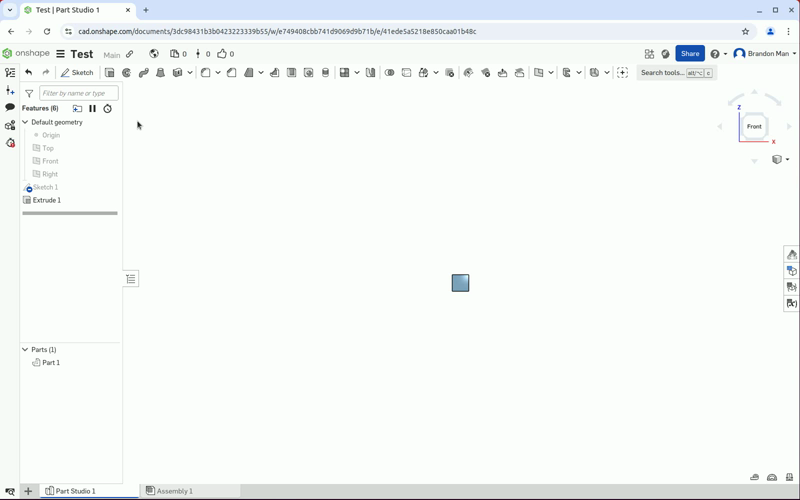
key(shift+h)
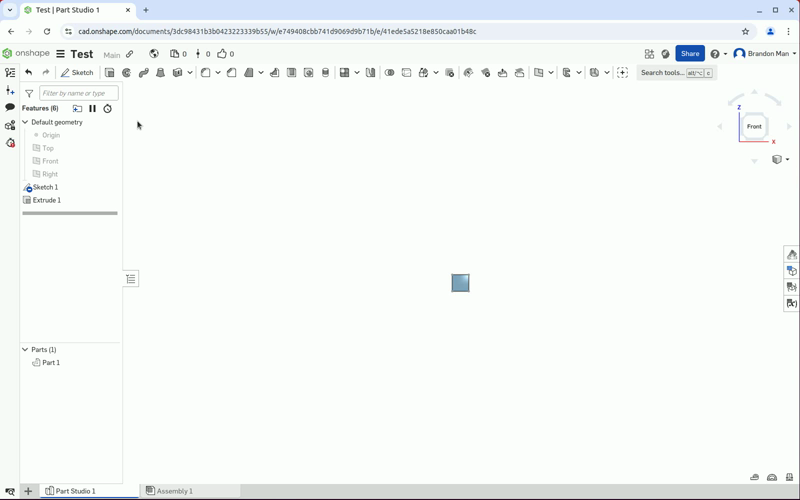
key(shift+h)
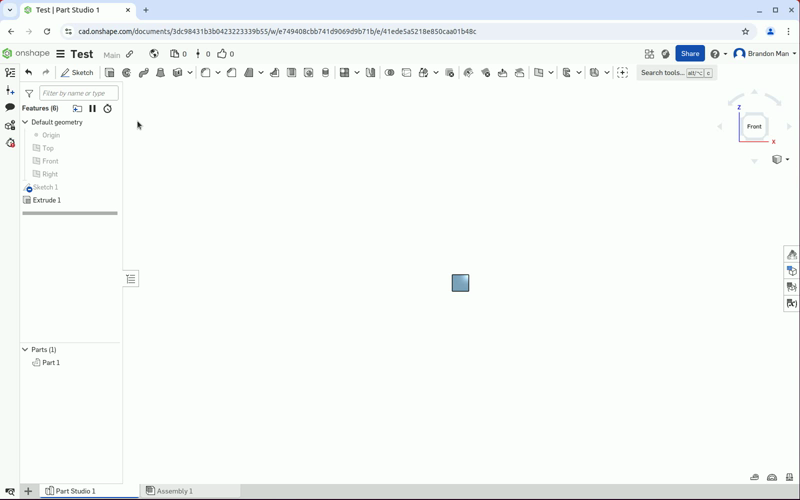
mouse_move(73, 189)
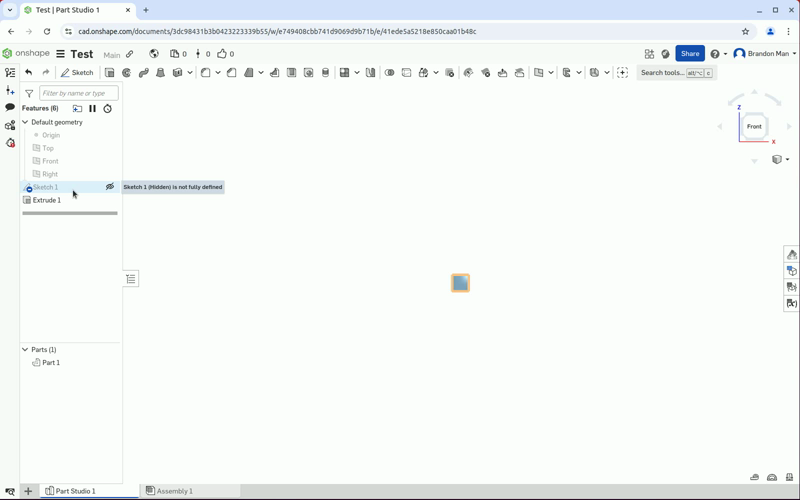
click(73, 189)
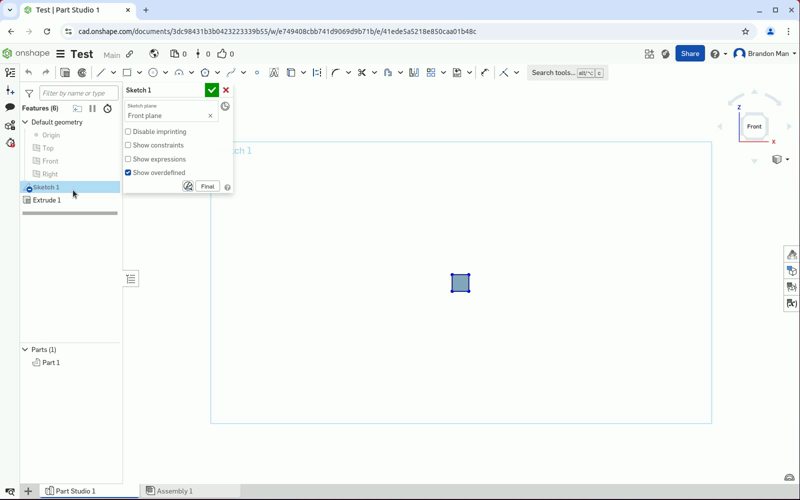
mouse_move(229, 92)
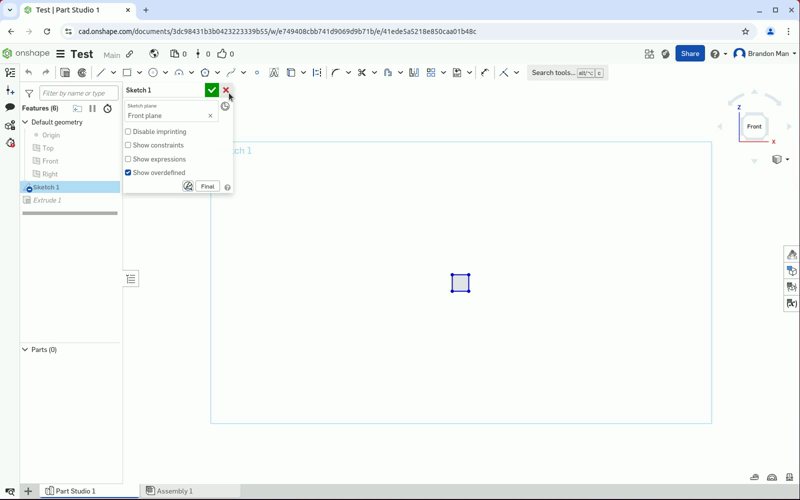
click(229, 92)
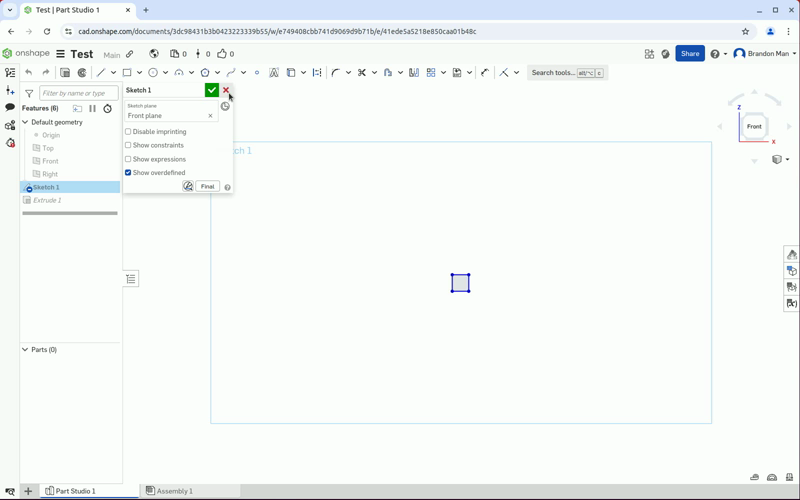
key(shift+s)
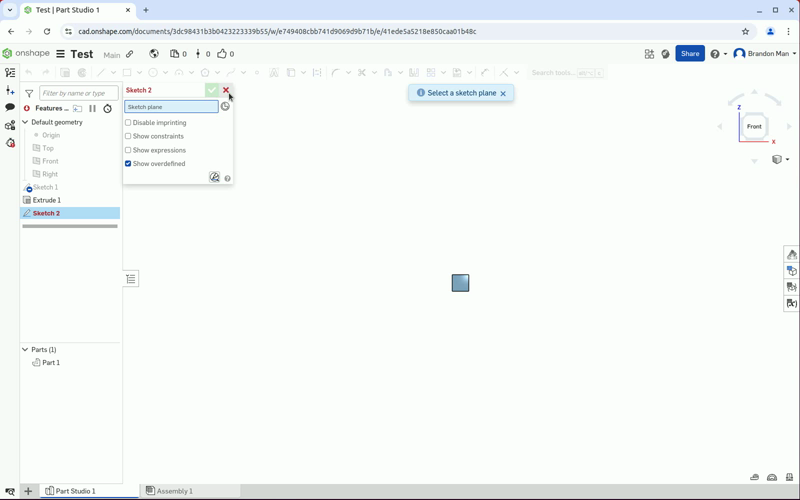
mouse_move(73, 163)
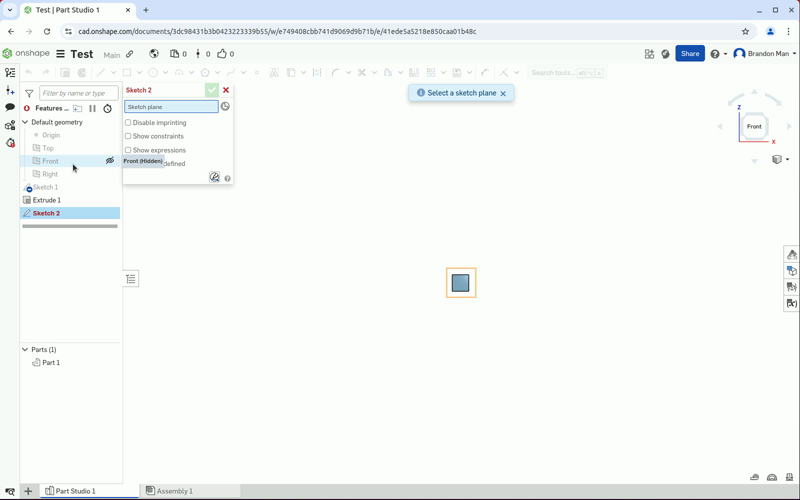
click(73, 163)
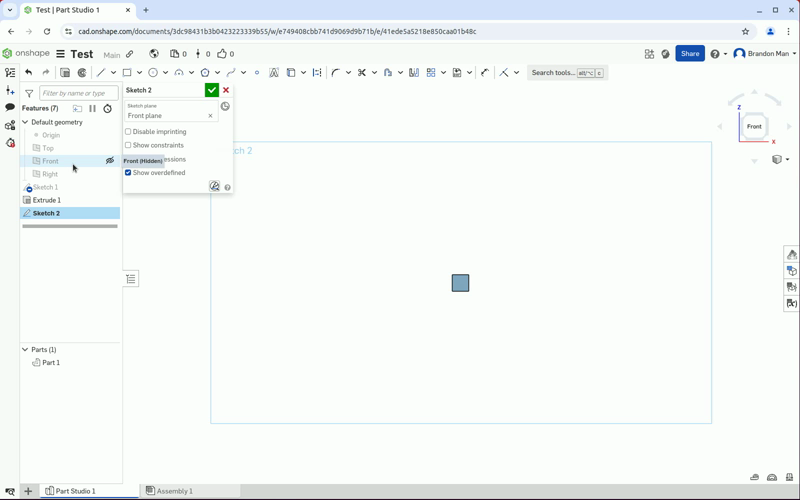
mouse_move(73, 352)
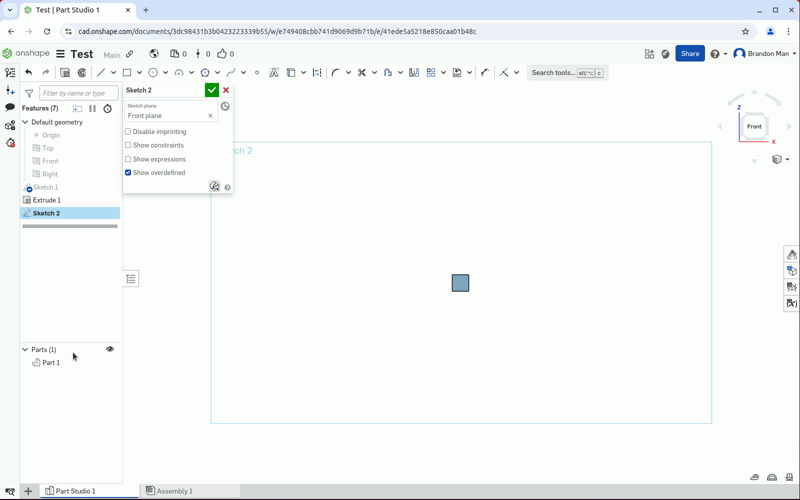
key(y)
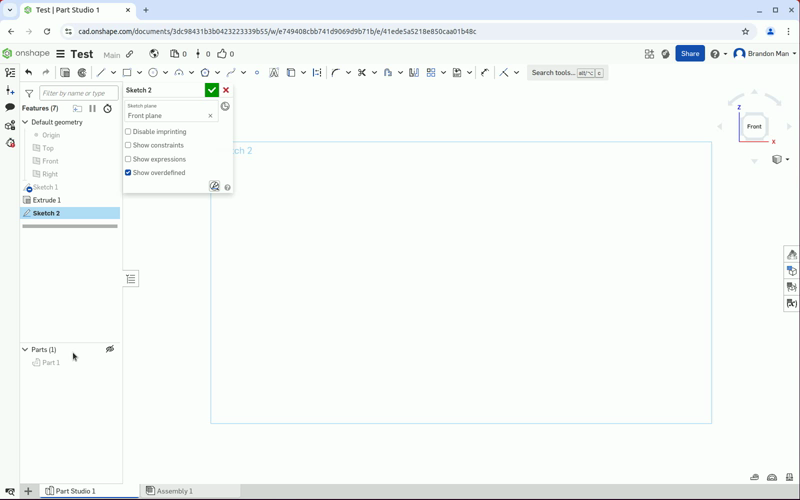
key(c)
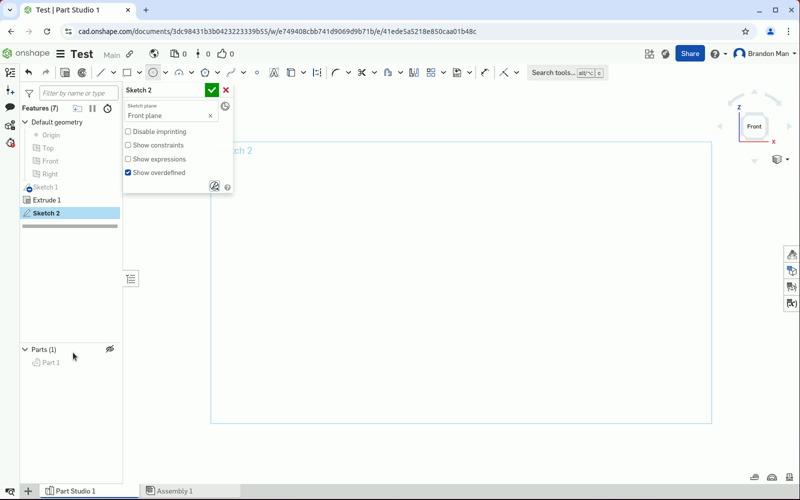
key_down(shift)
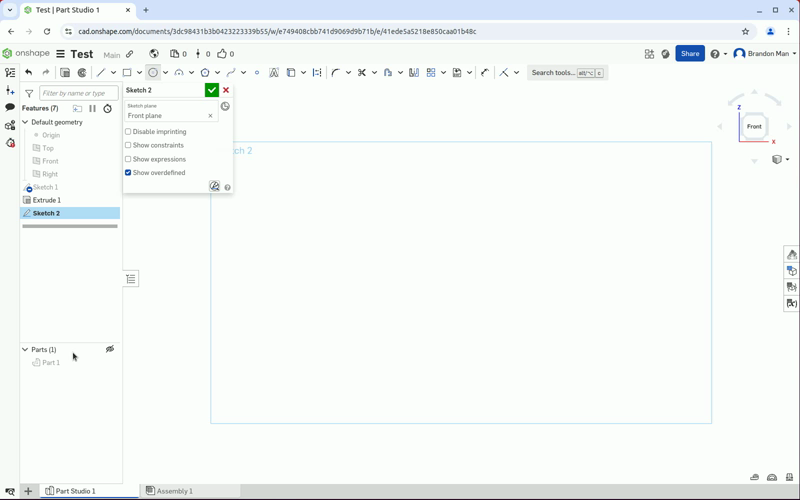
mouse_move(351, 240)
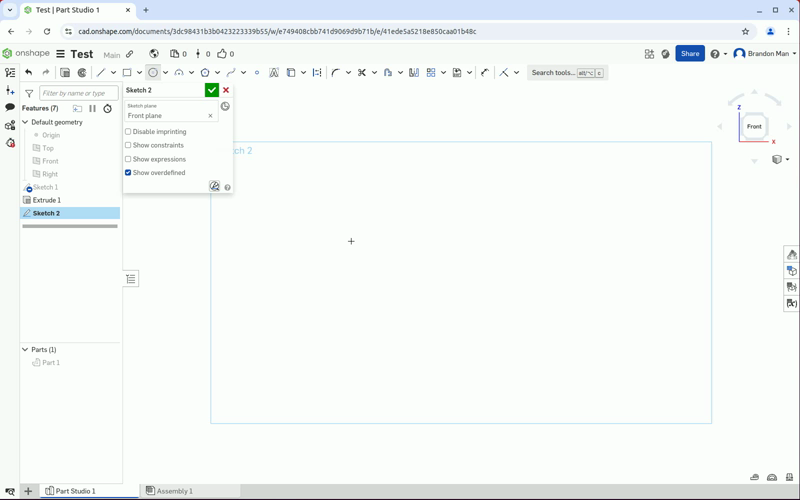
click(351, 240)
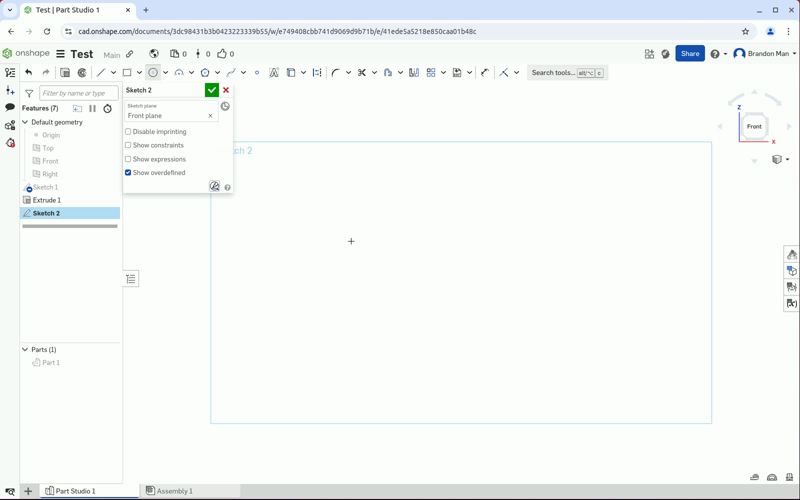
key_up(shift)
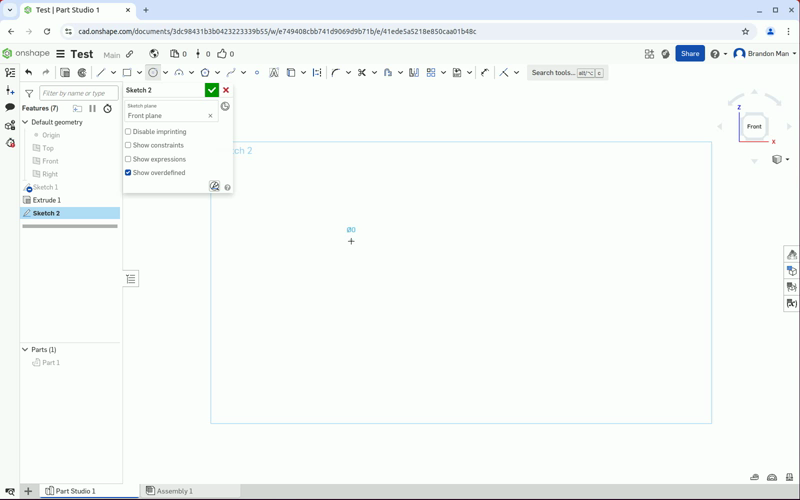
mouse_move(354, 240)
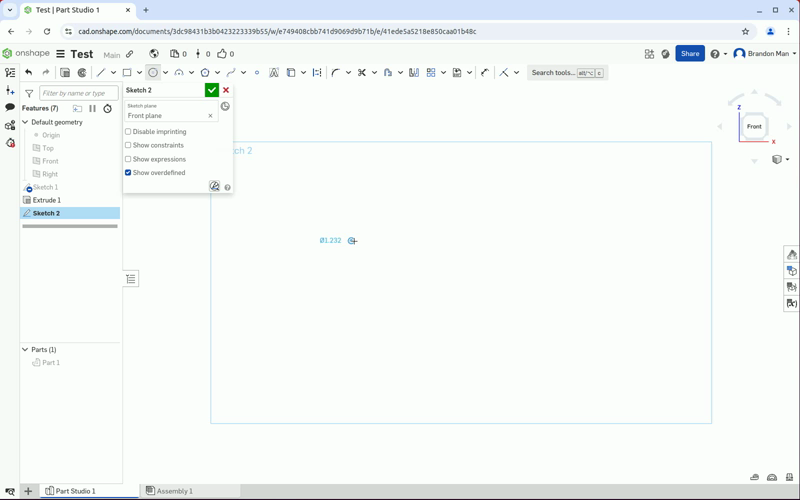
click(354, 240)
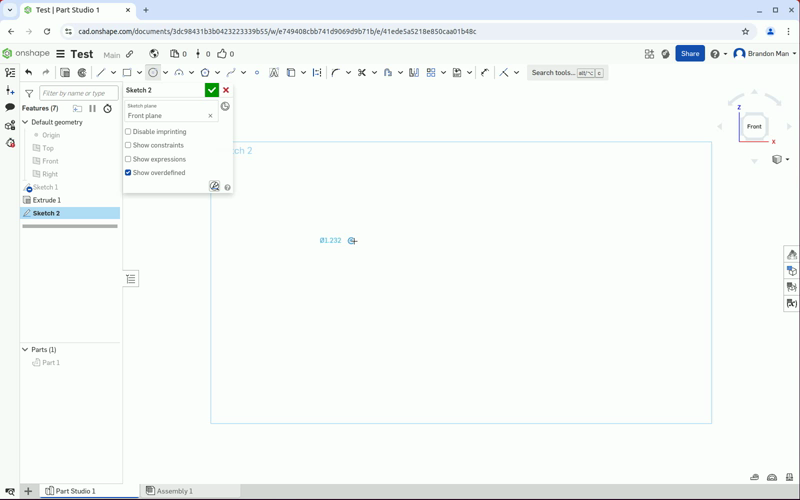
key(esc)
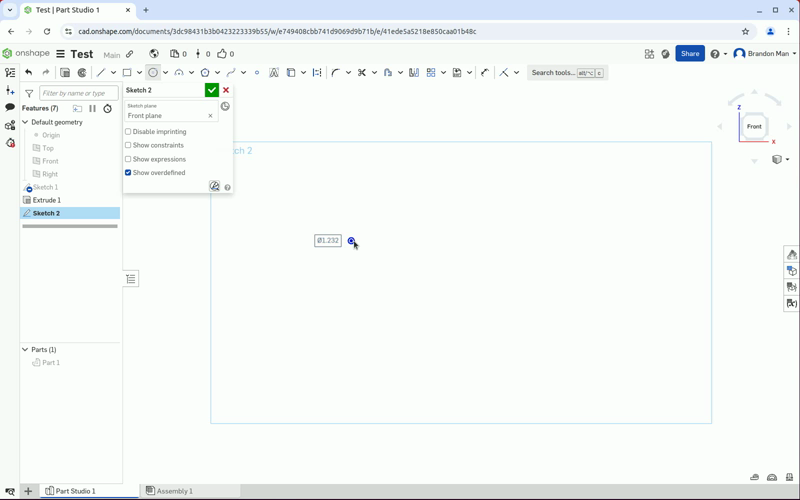
mouse_move(352, 238)
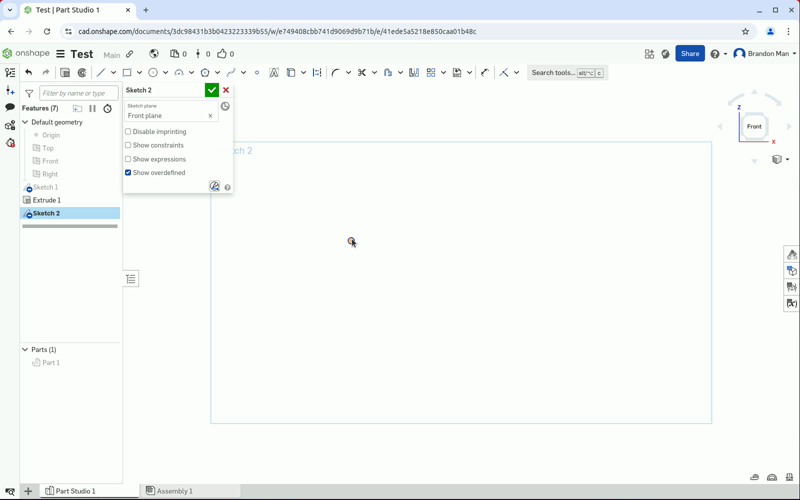
scroll(6)
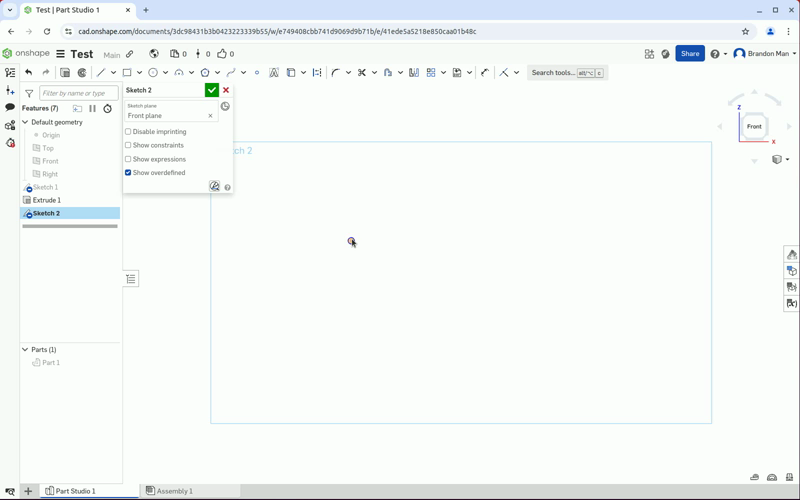
scroll(6)
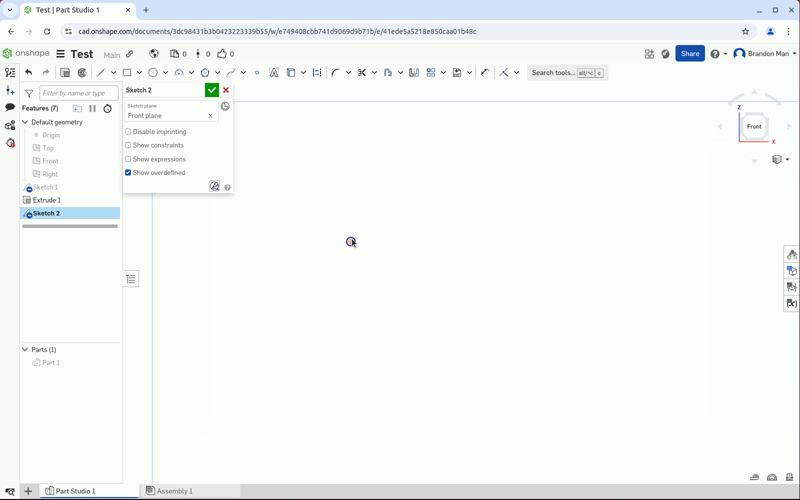
scroll(6)
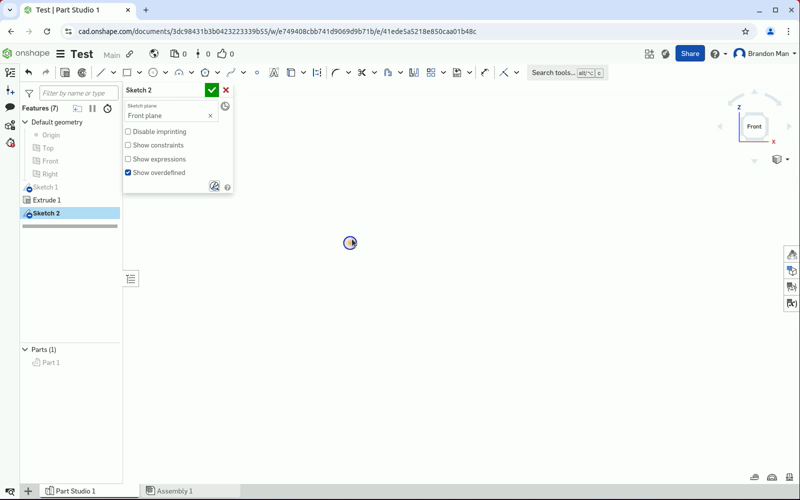
scroll(6)
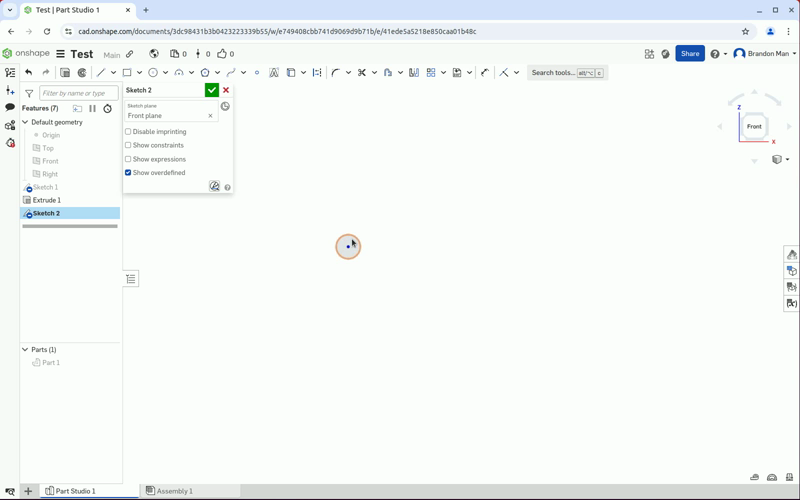
scroll(6)
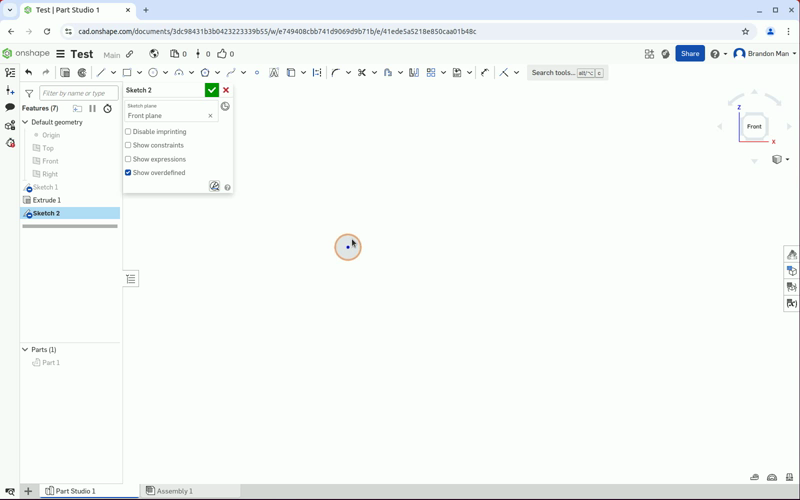
scroll(6)
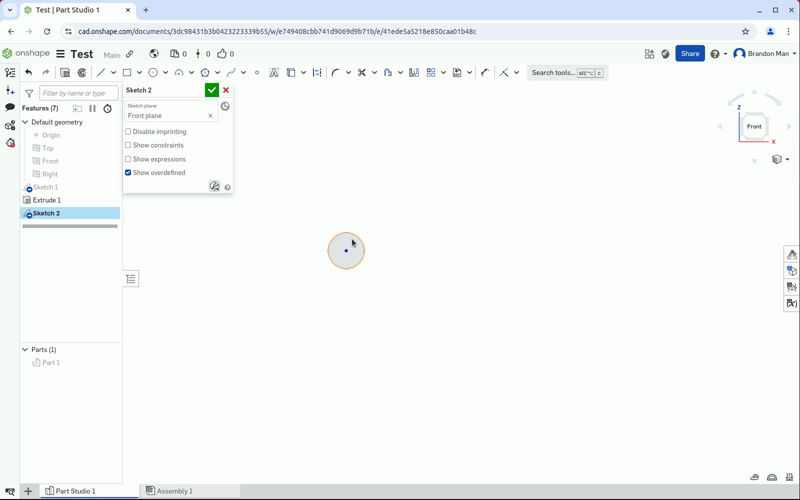
scroll(6)
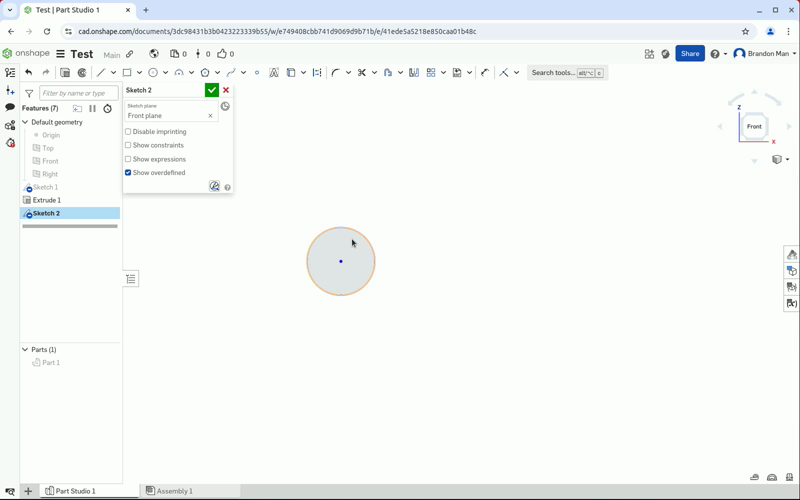
click(352, 238)
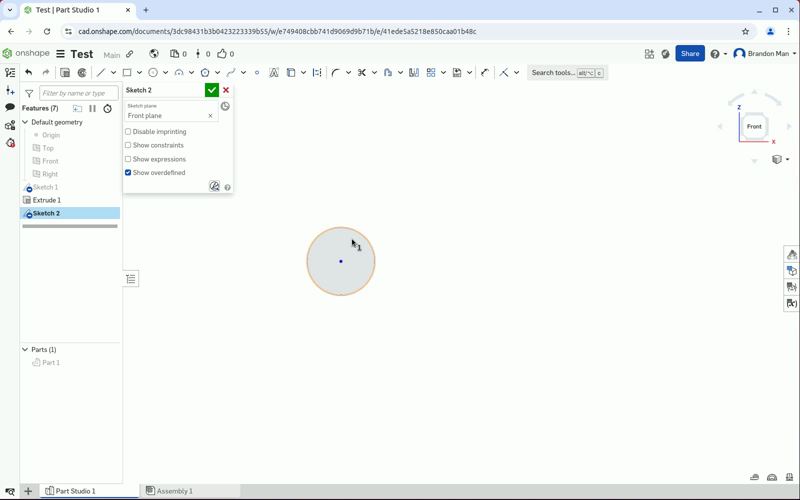
scroll(-6)
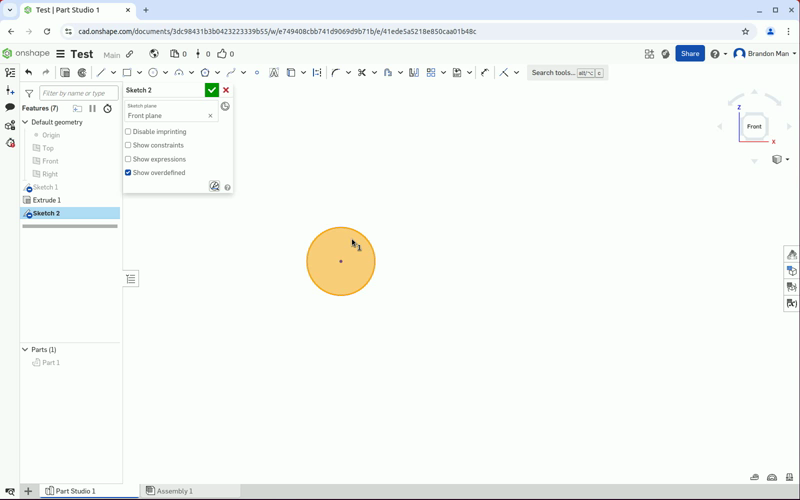
scroll(-6)
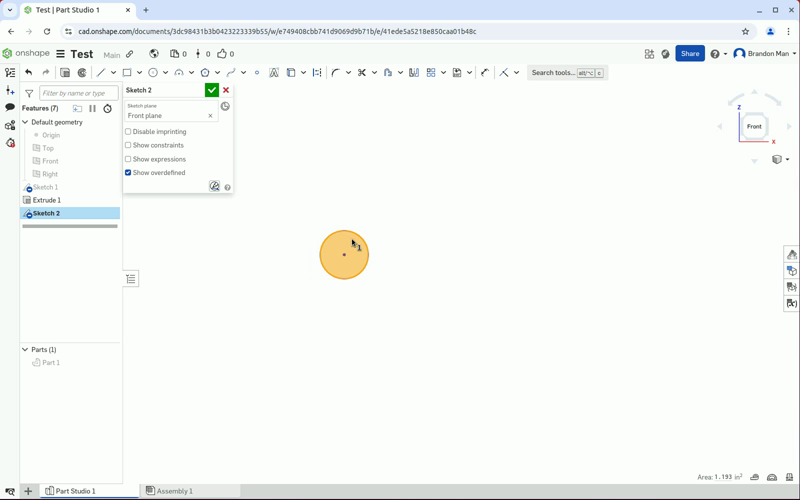
scroll(-6)
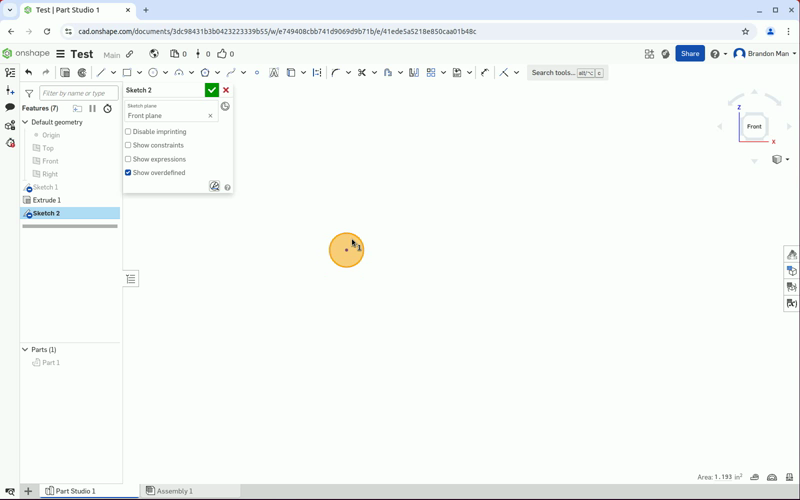
scroll(-6)
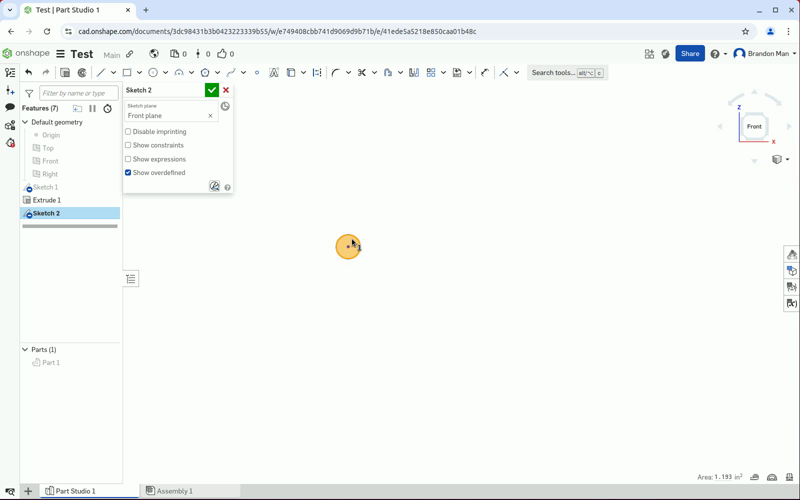
scroll(-6)
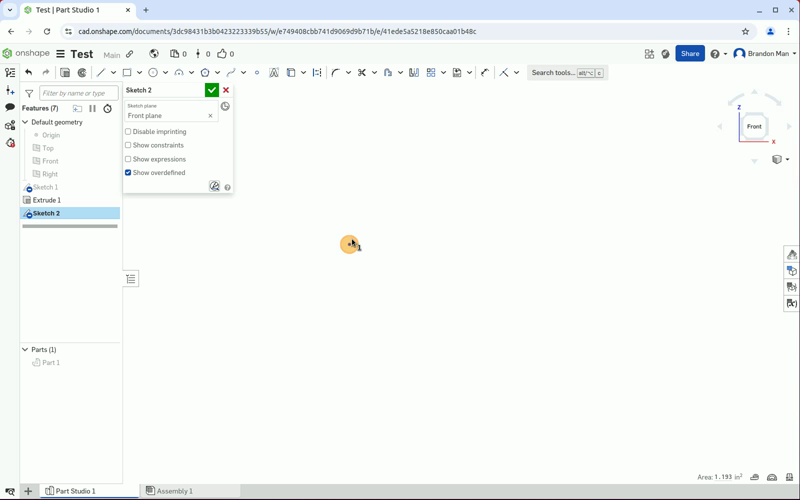
scroll(-6)
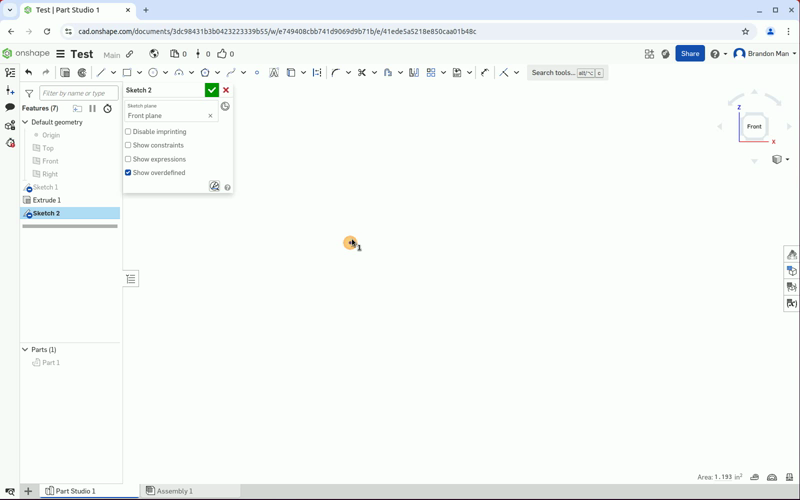
scroll(-6)
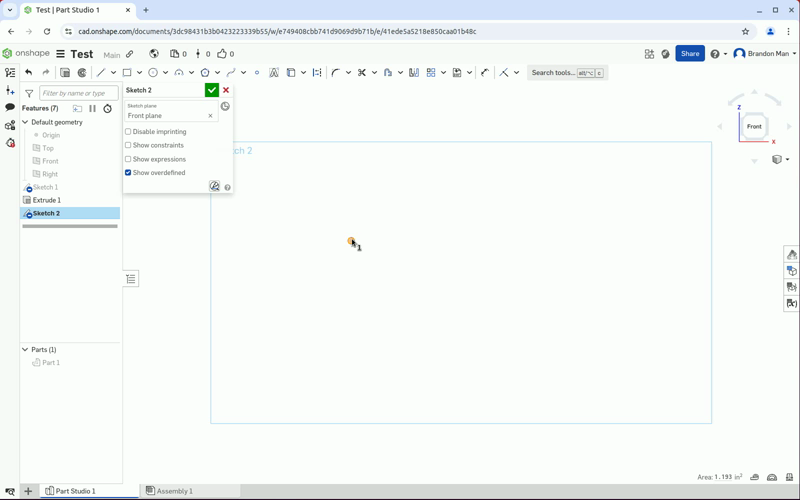
mouse_move(73, 352)
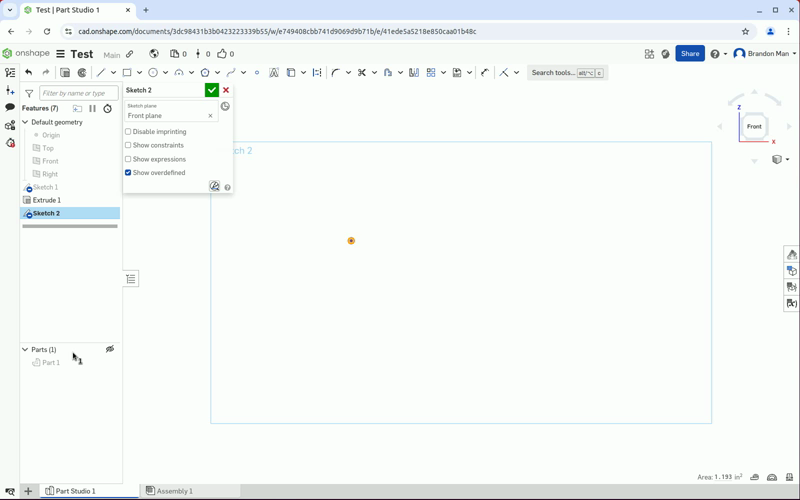
key(shift+y)
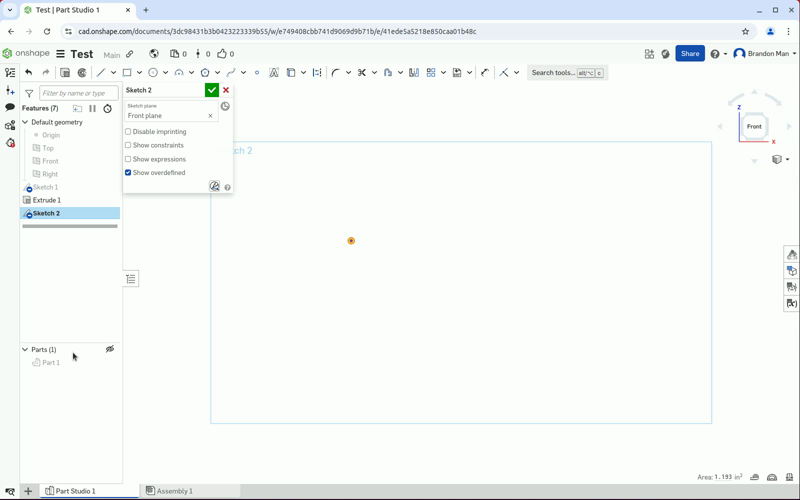
key(shift+e)
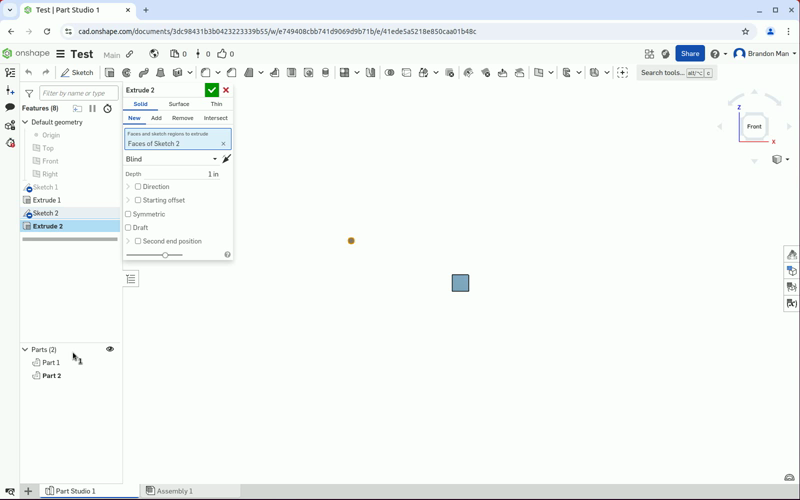
mouse_move(143, 106)
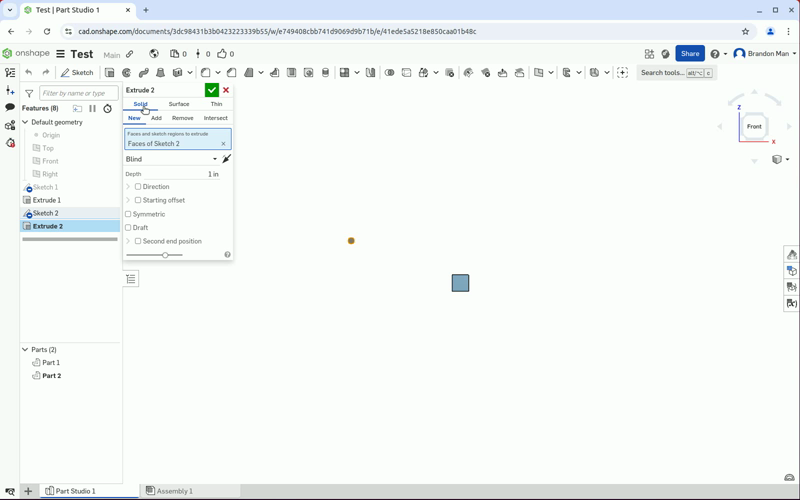
click(143, 106)
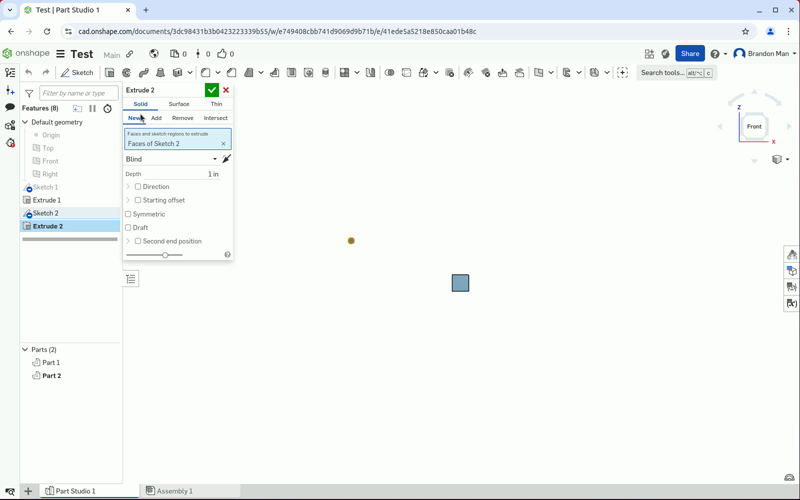
mouse_move(137, 120)
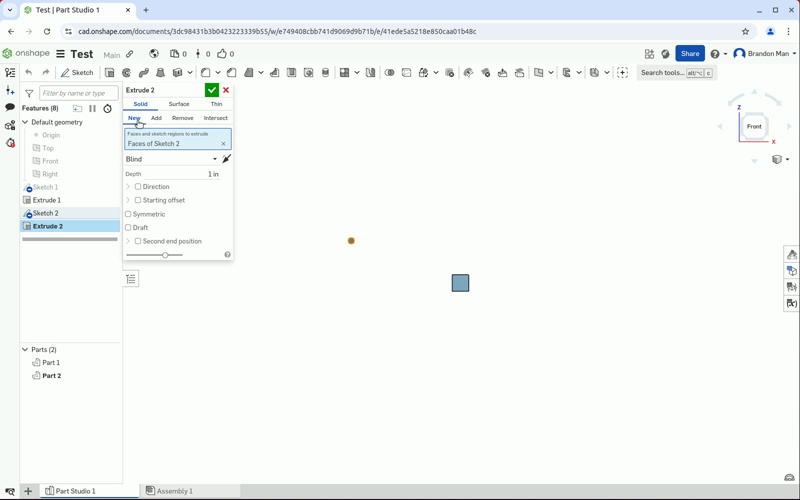
click(137, 120)
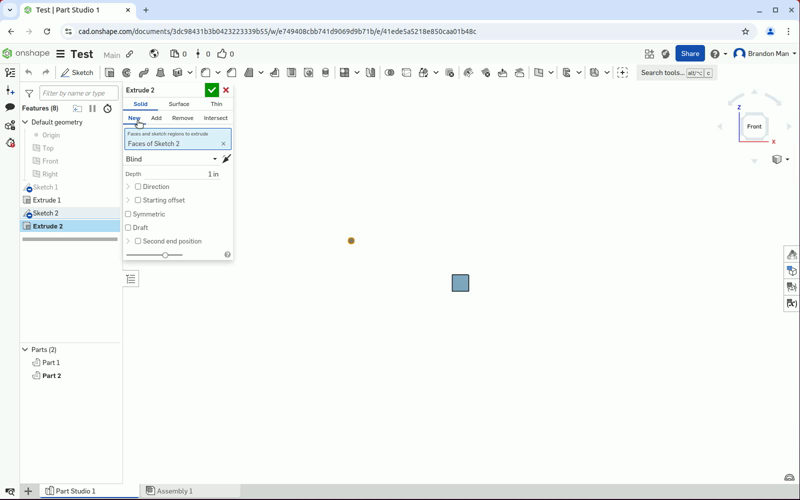
key(tab, 4)
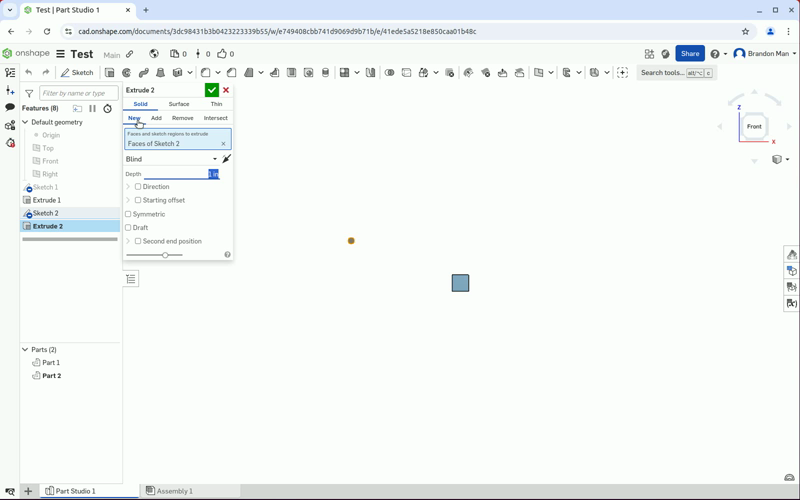
text(21.183)
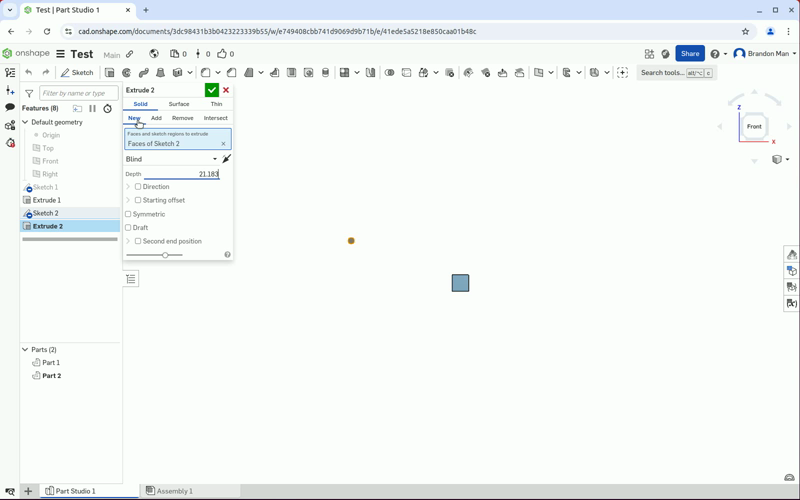
key(enter)
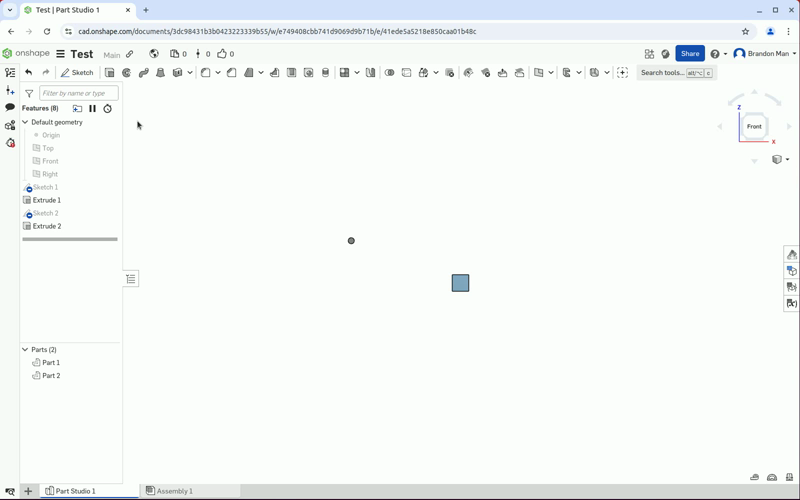
key(shift+h)
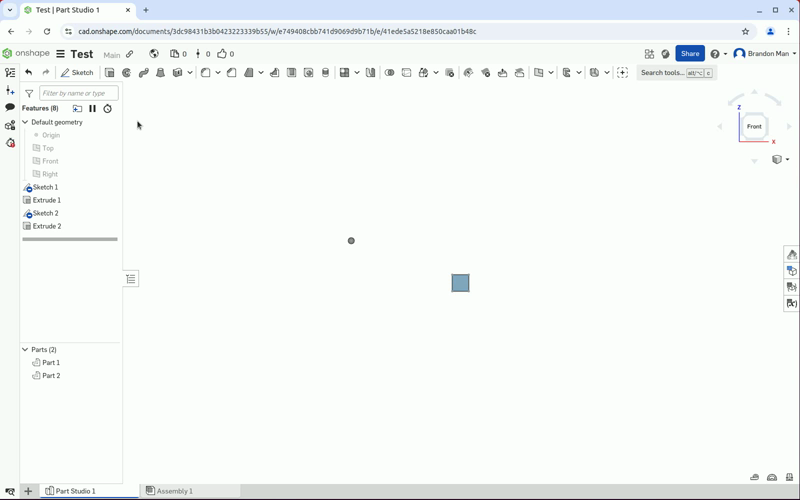
key(shift+h)
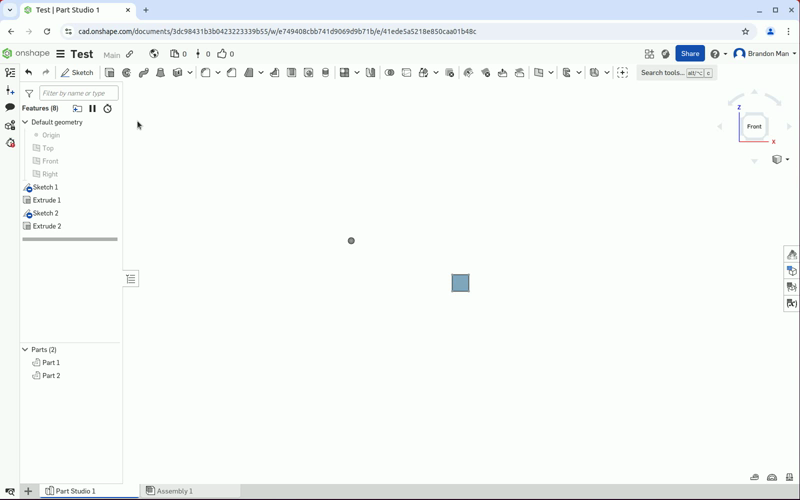
key(shift+7)
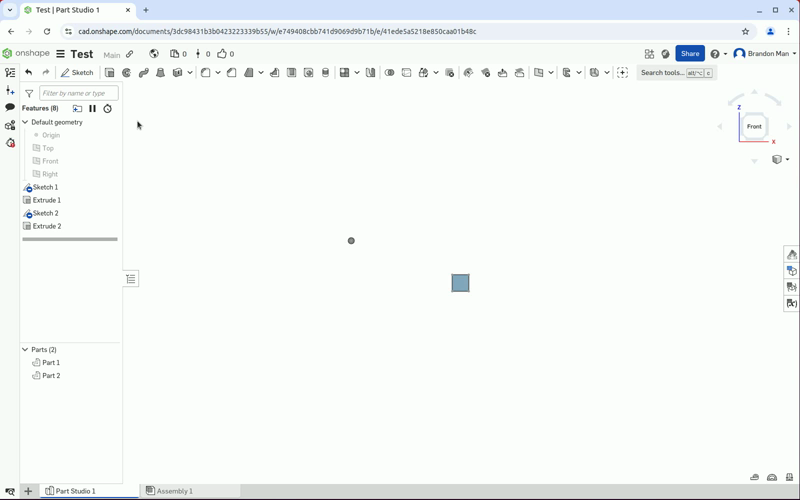
key(left, 2)
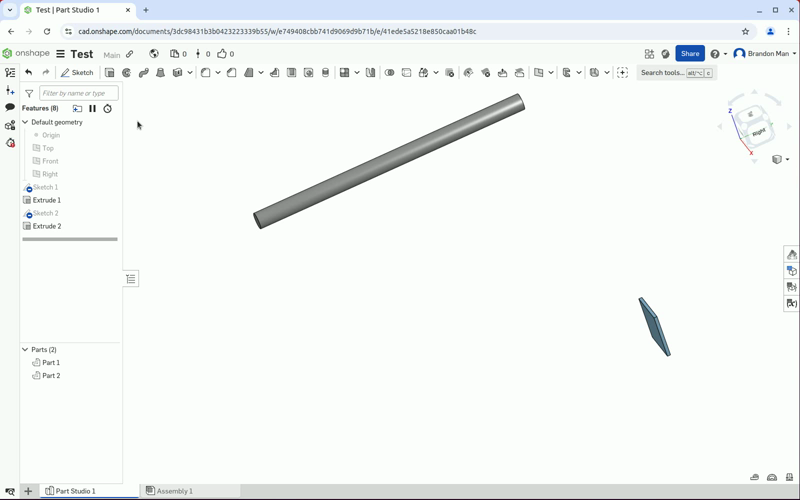
key(down, 2)
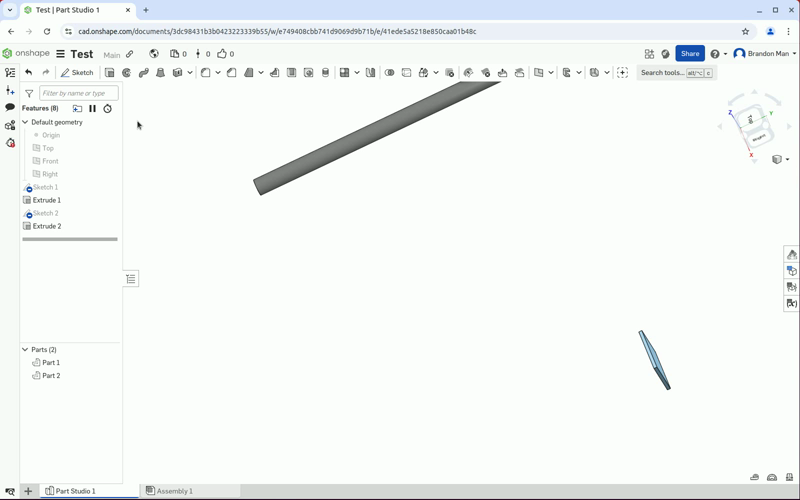
key(up, 2)
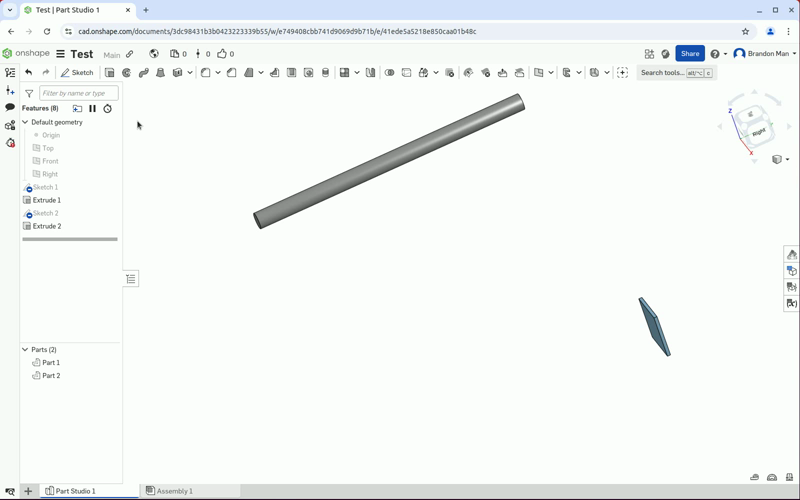
key(right, 2)
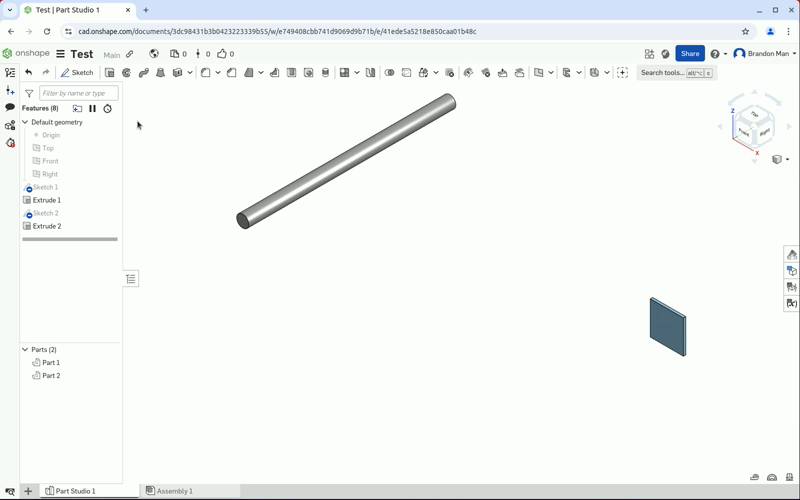
mouse_move(73, 189)
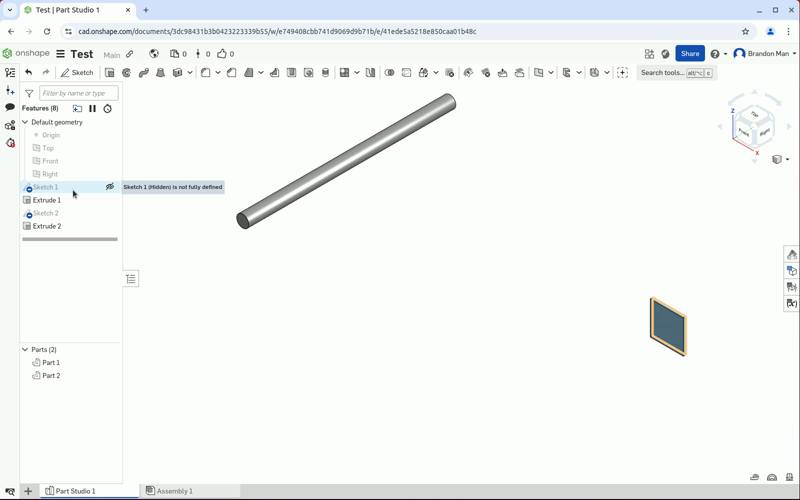
click(73, 189)